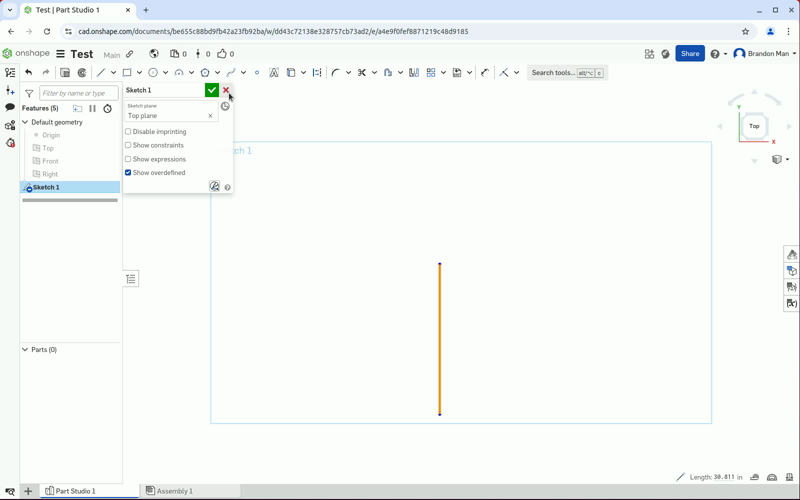
key(shift+h)
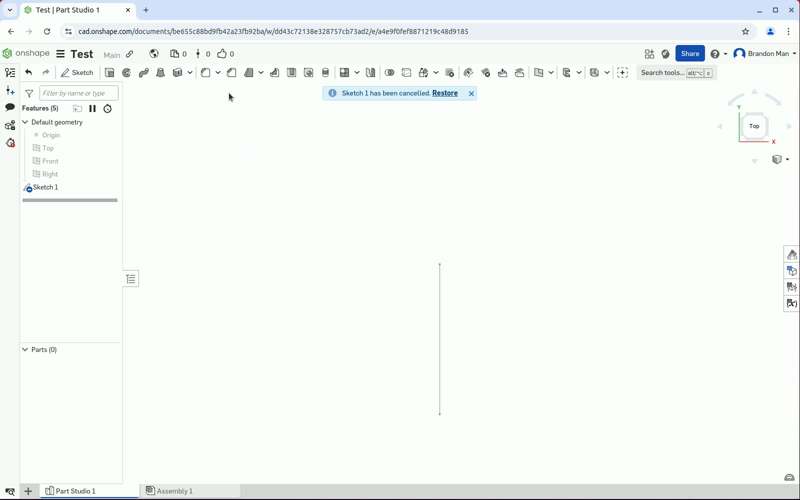
key(shift+s)
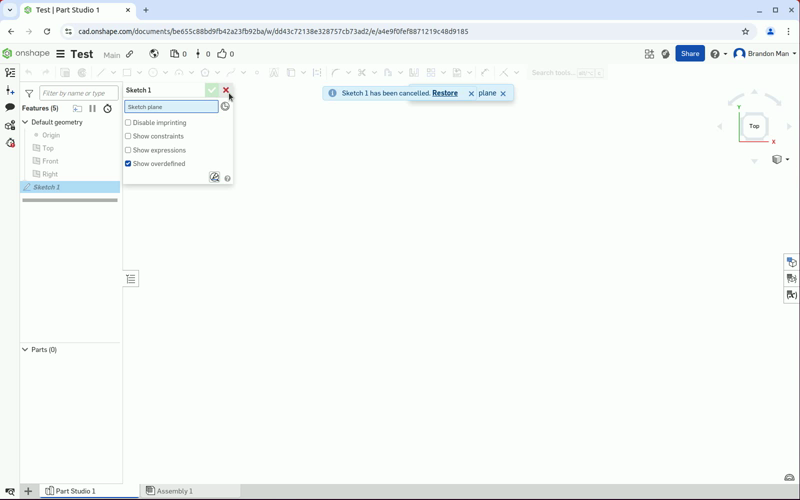
mouse_move(73, 150)
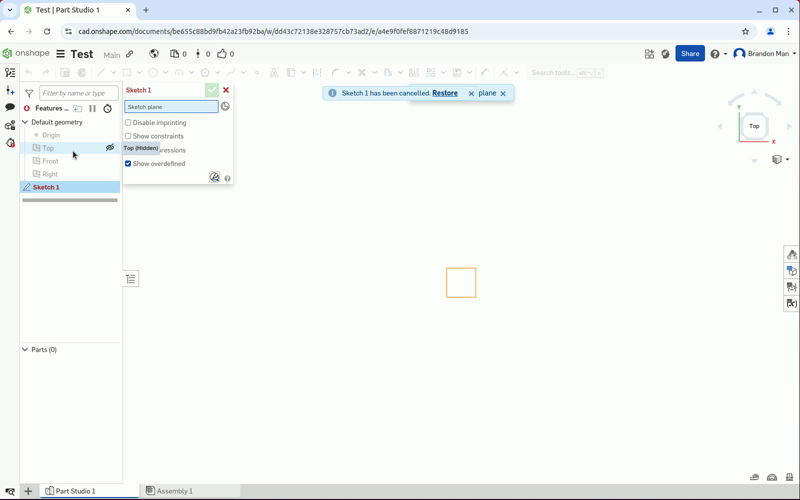
click(73, 150)
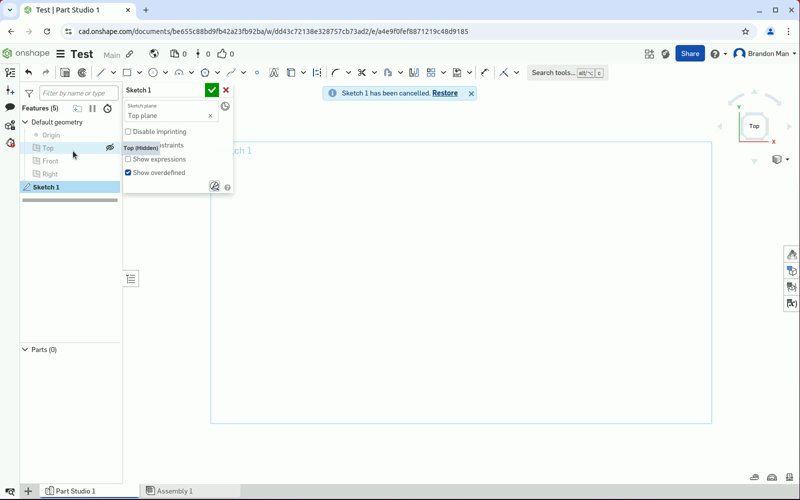
mouse_move(73, 352)
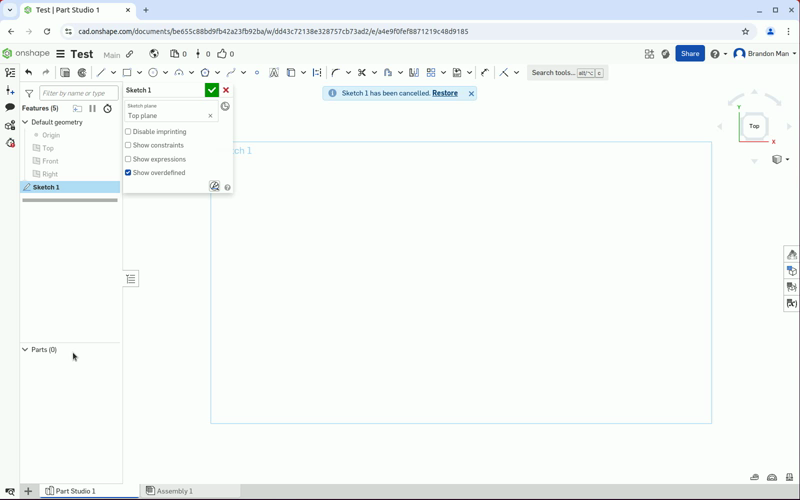
key(y)
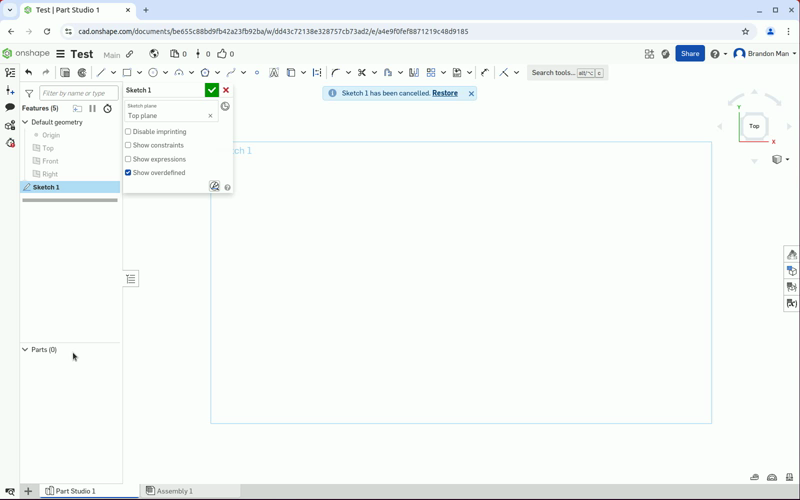
key(l)
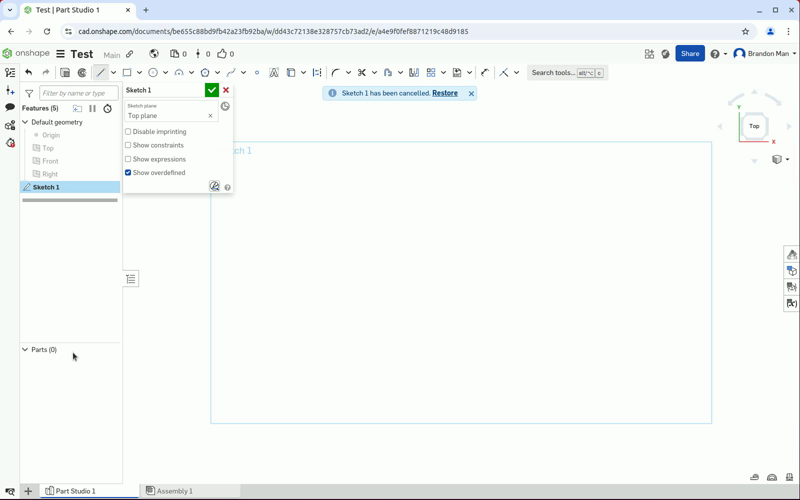
key_down(shift)
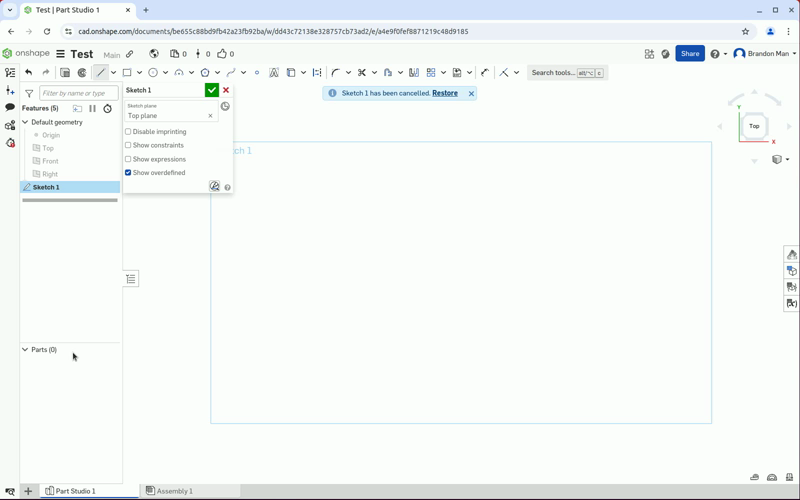
mouse_move(385, 282)
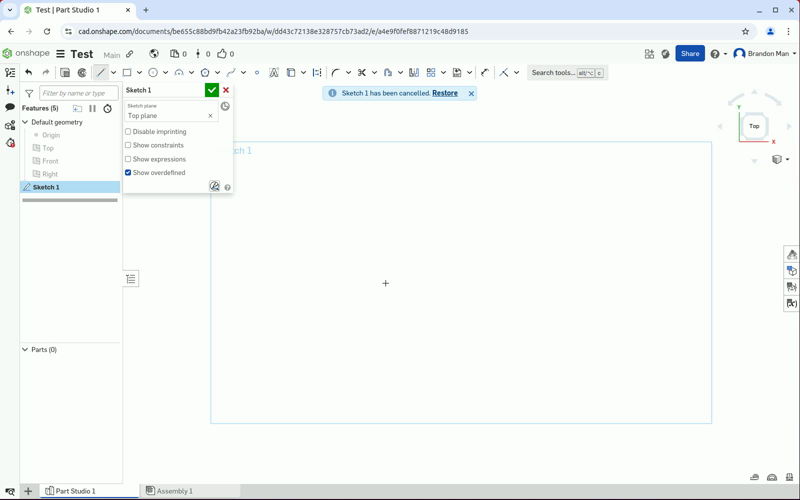
click(385, 282)
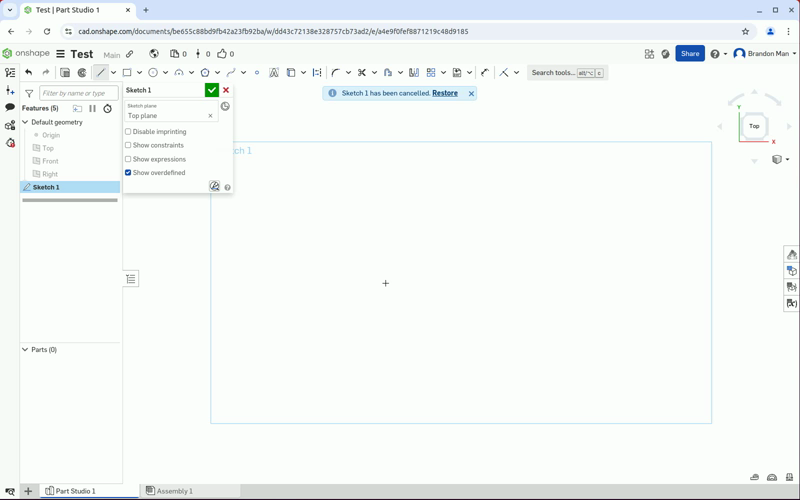
key_up(shift)
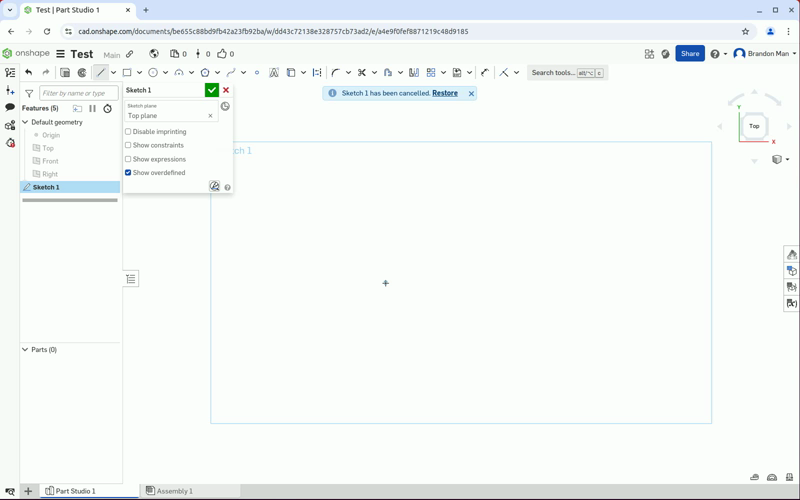
key_down(shift)
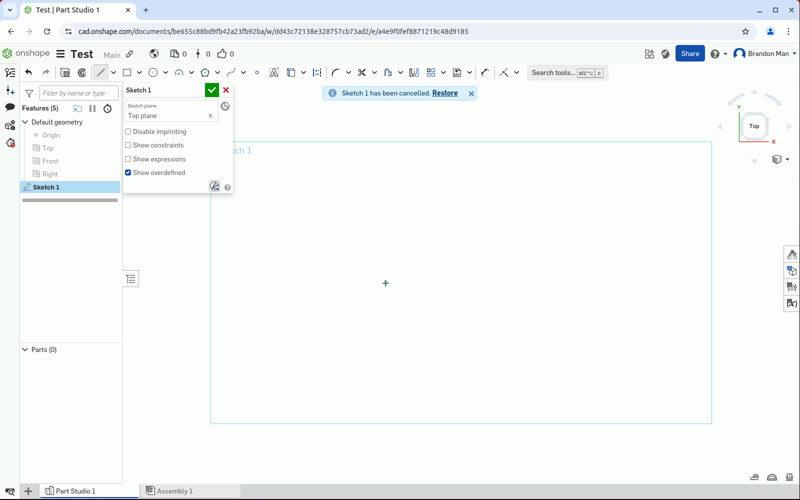
mouse_move(460, 282)
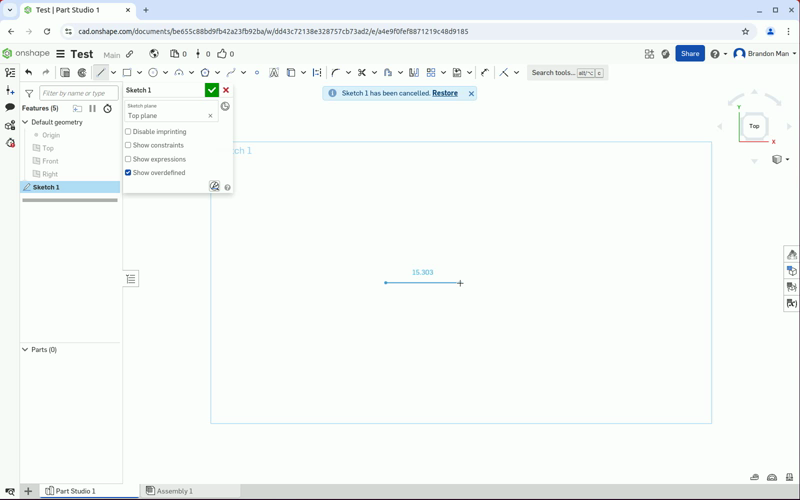
click(460, 282)
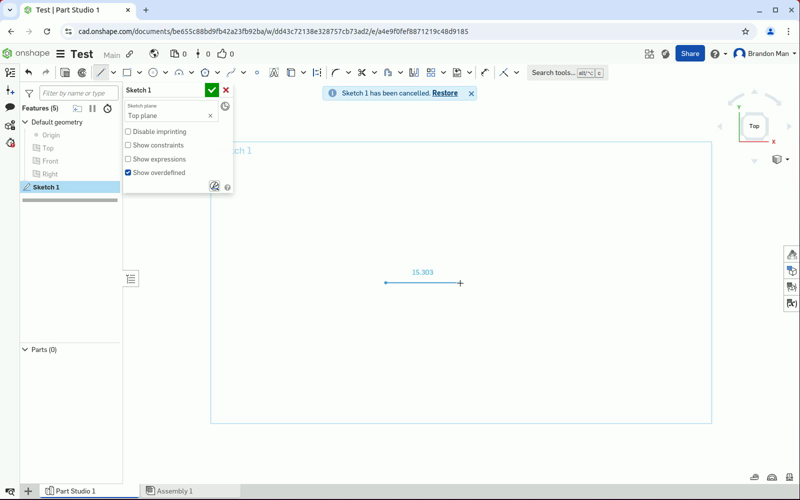
key_up(shift)
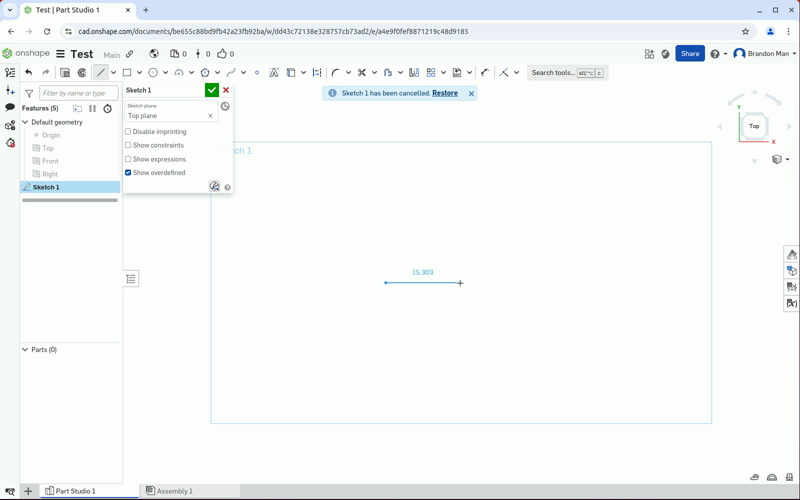
key_down(shift)
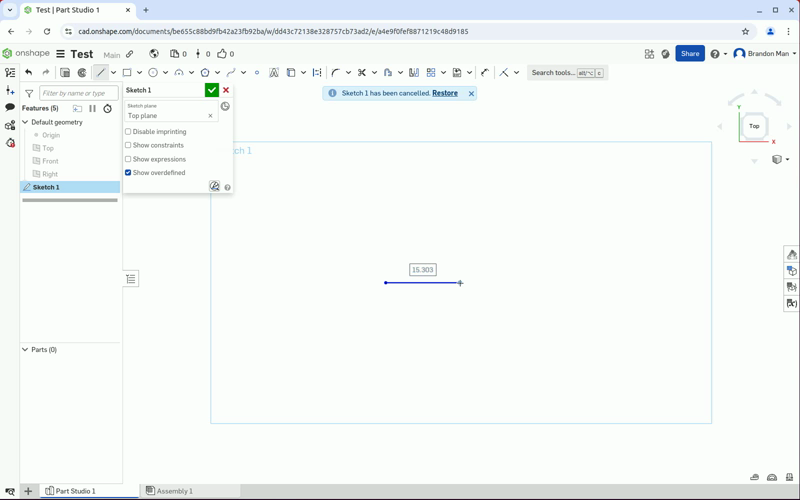
mouse_move(460, 170)
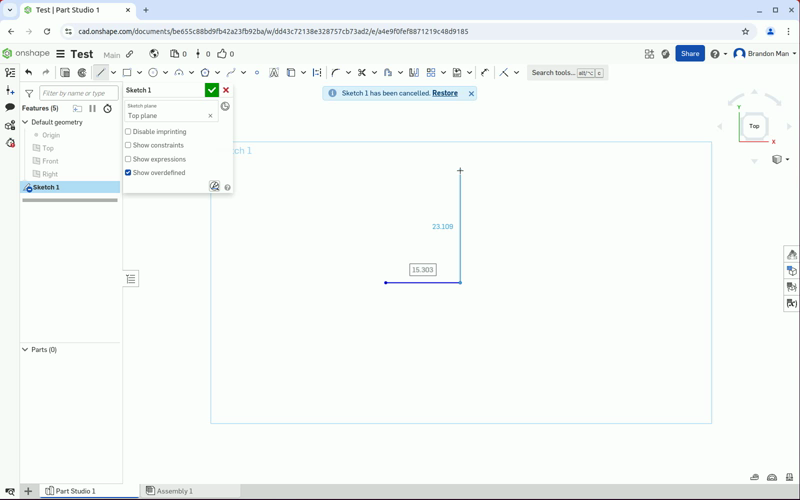
click(460, 170)
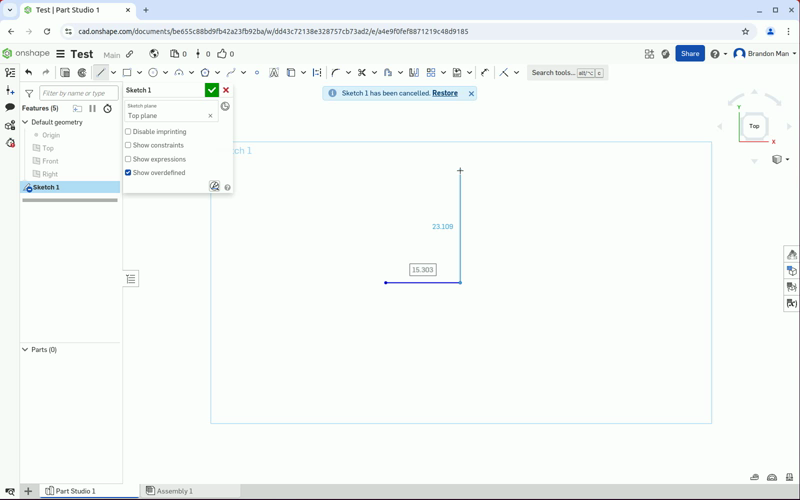
key_up(shift)
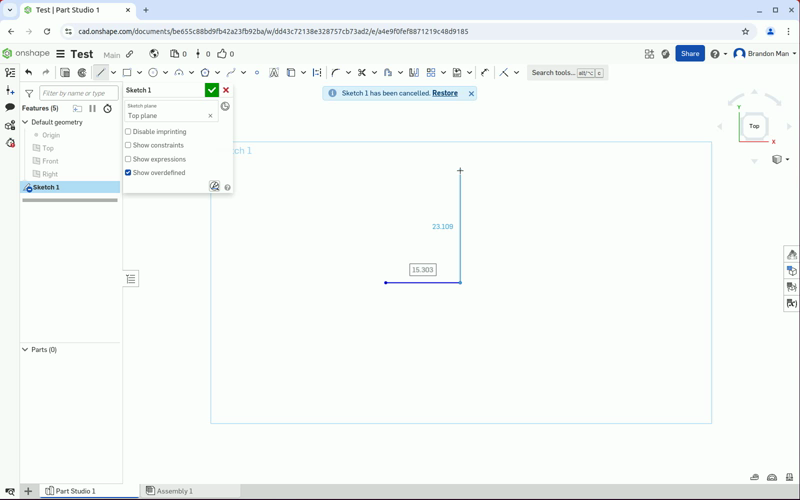
key_down(shift)
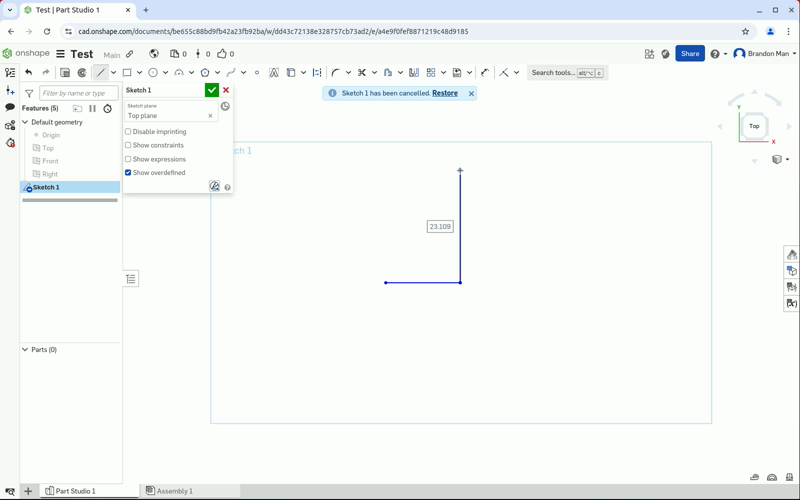
mouse_move(385, 170)
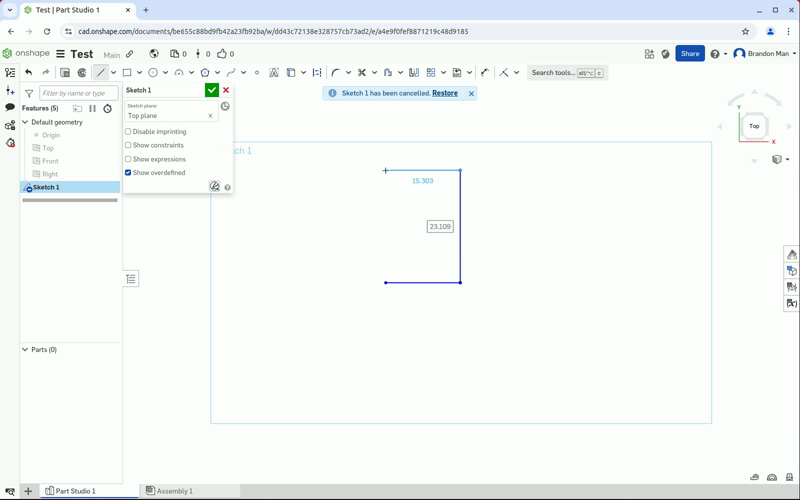
click(385, 170)
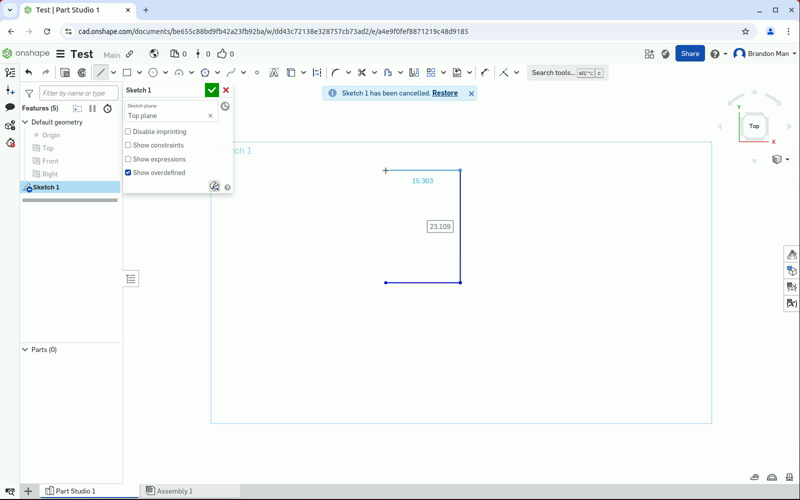
key_up(shift)
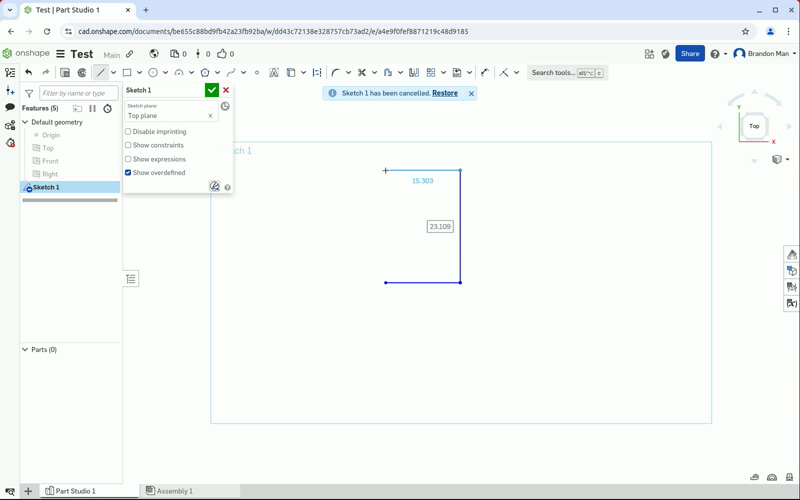
key_down(shift)
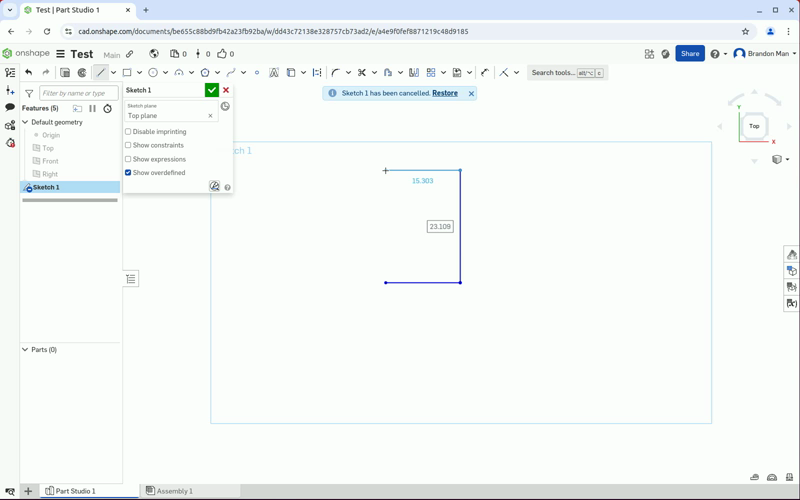
mouse_move(385, 282)
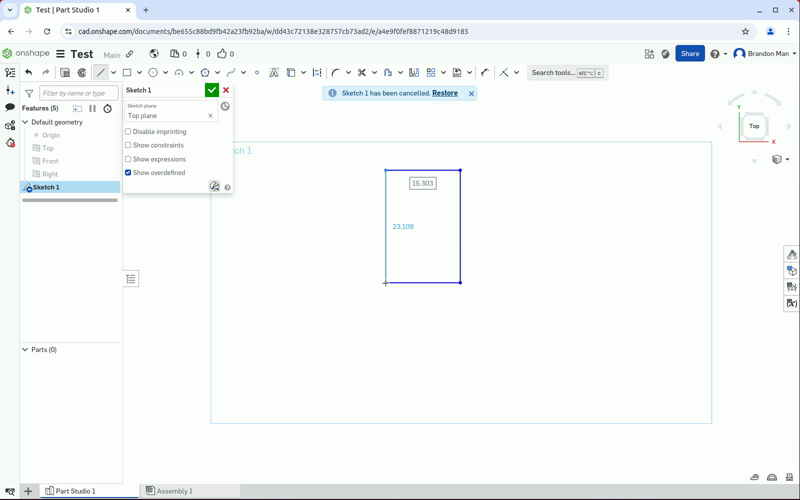
key_up(shift)
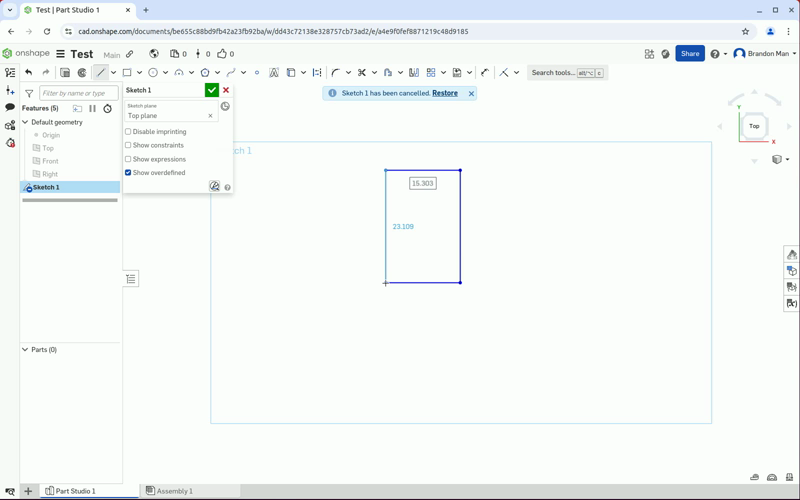
click(385, 282)
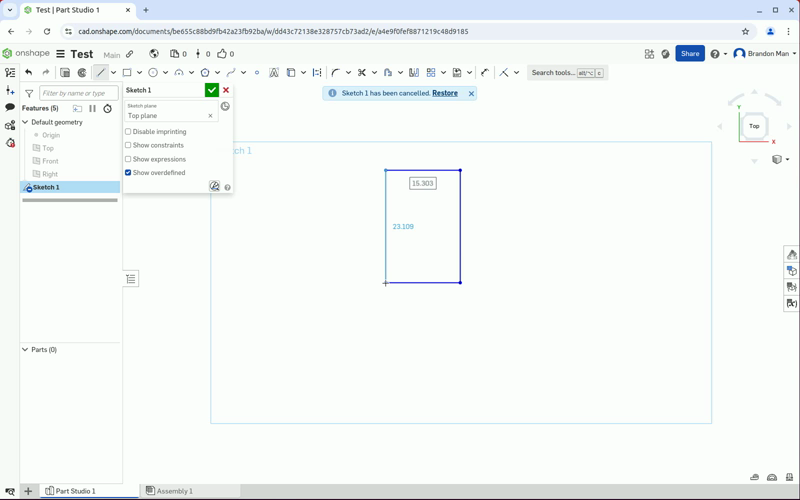
key(esc)
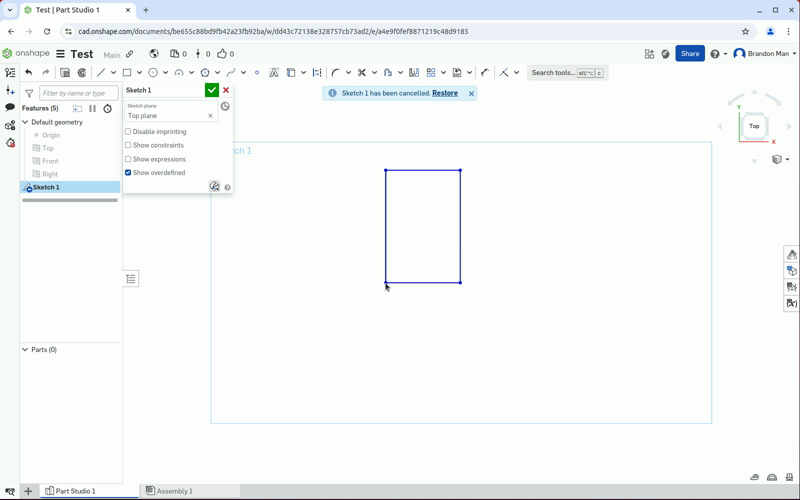
mouse_move(395, 254)
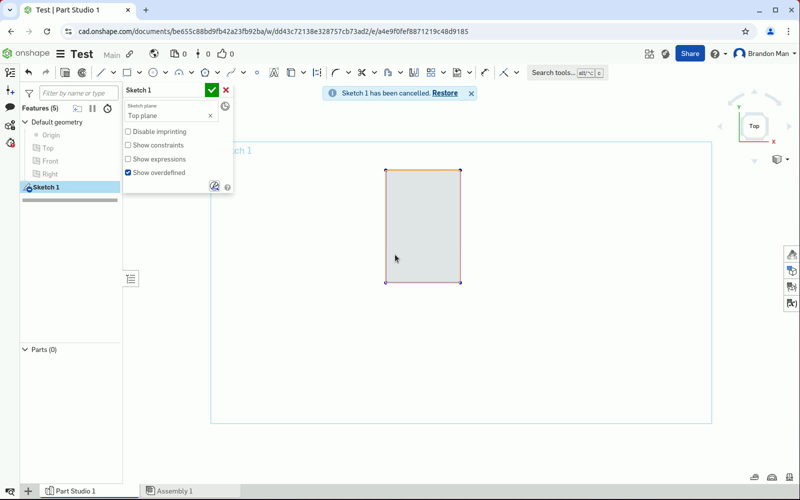
click(395, 254)
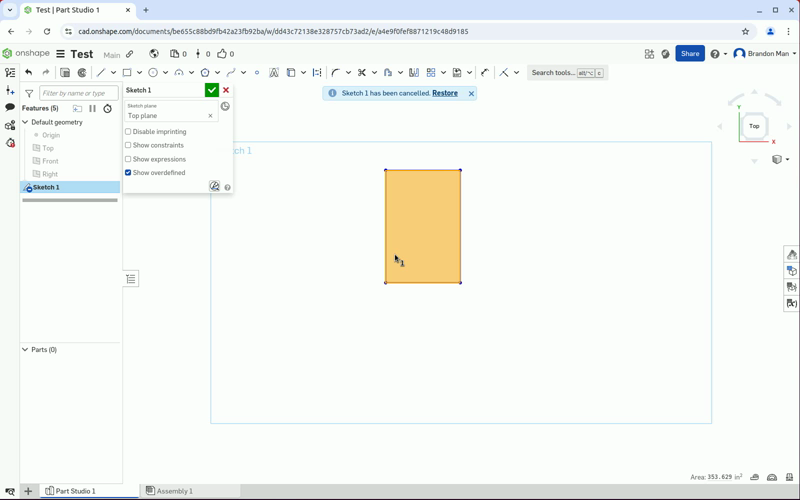
mouse_move(73, 352)
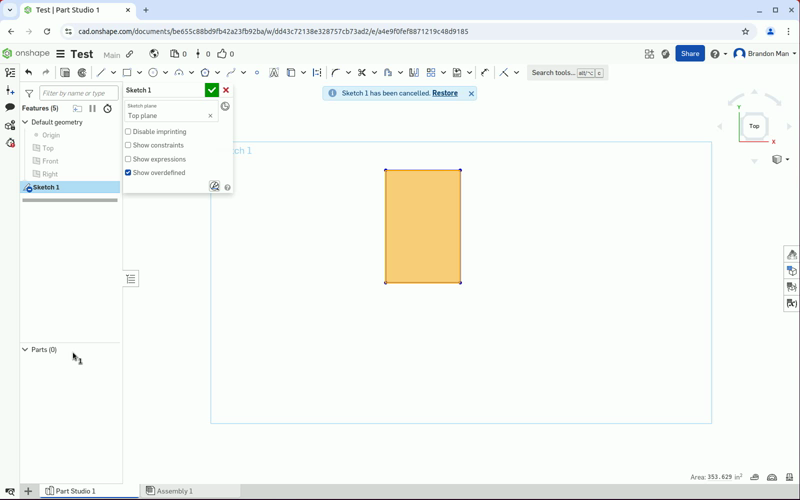
key(shift+y)
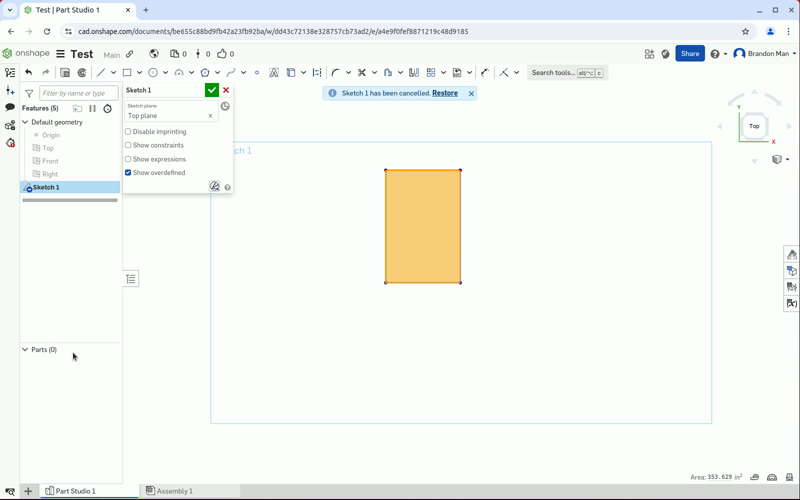
key(shift+e)
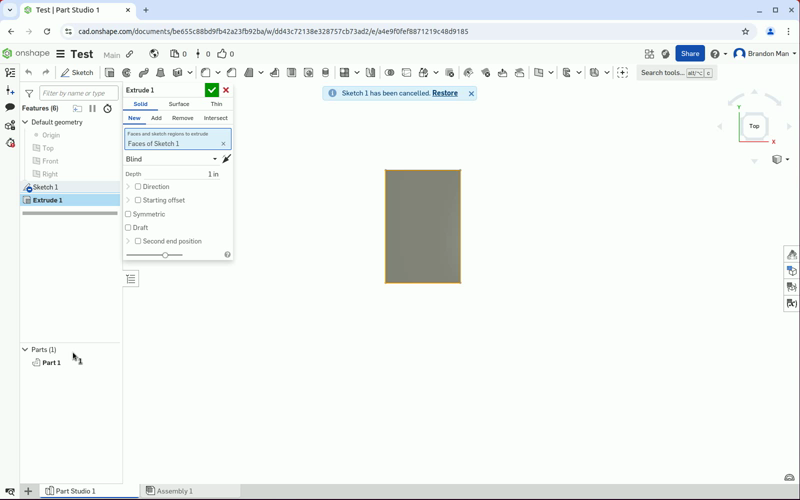
mouse_move(143, 106)
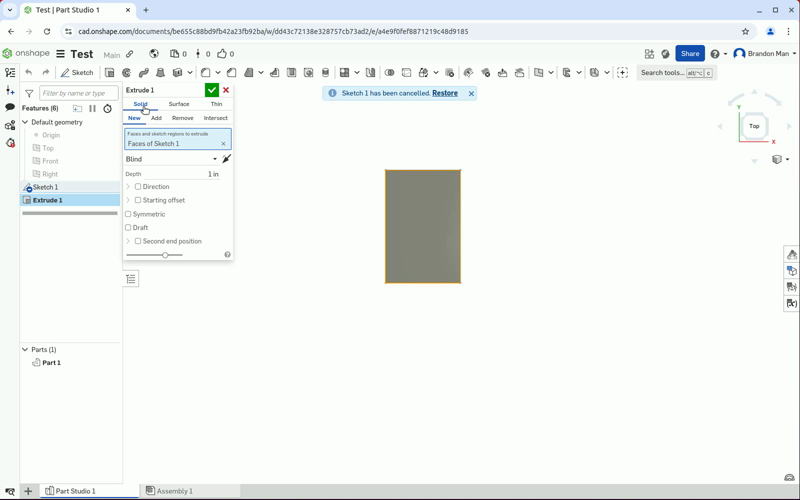
click(143, 106)
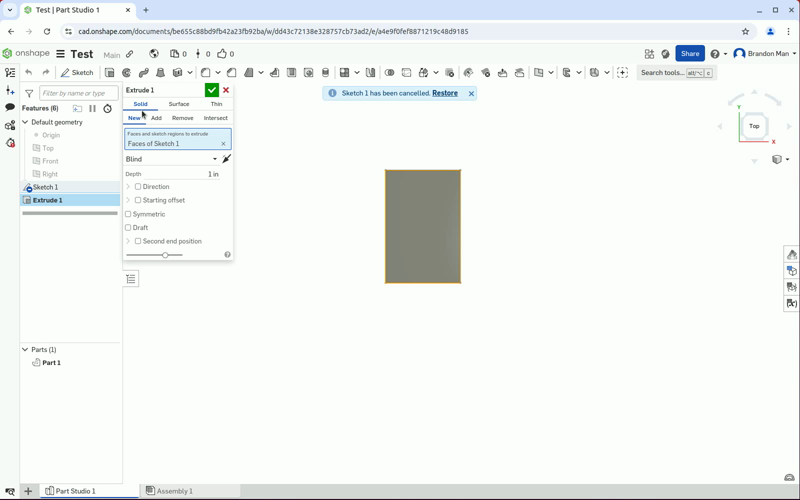
mouse_move(137, 120)
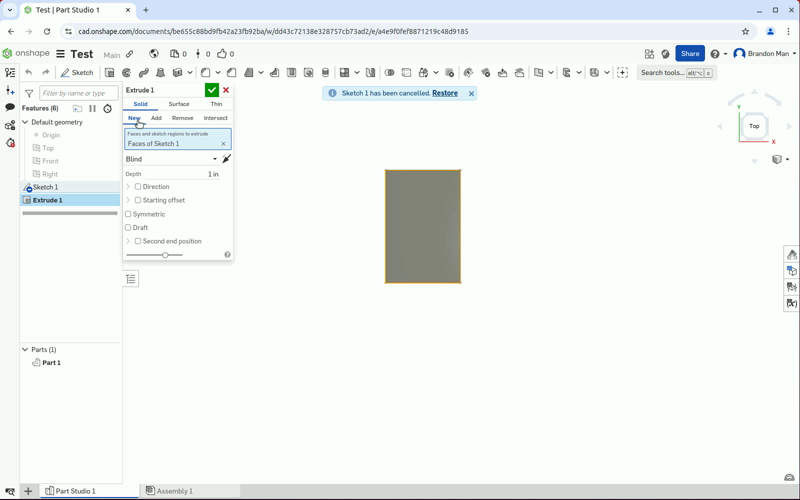
click(137, 120)
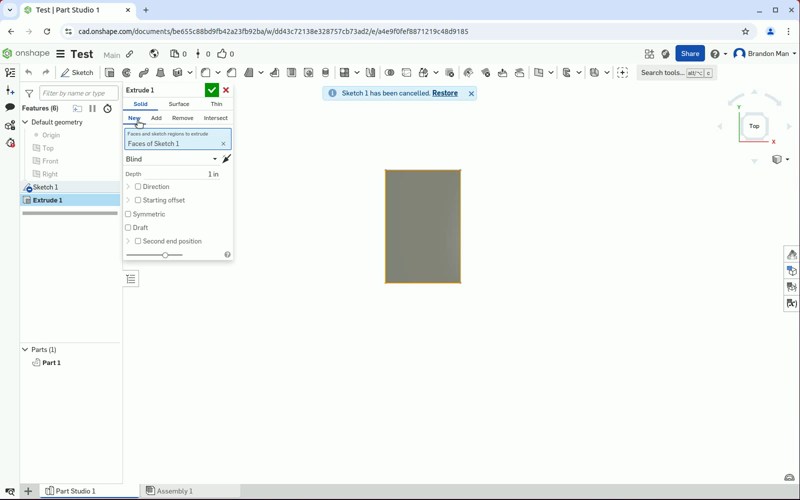
key(tab, 4)
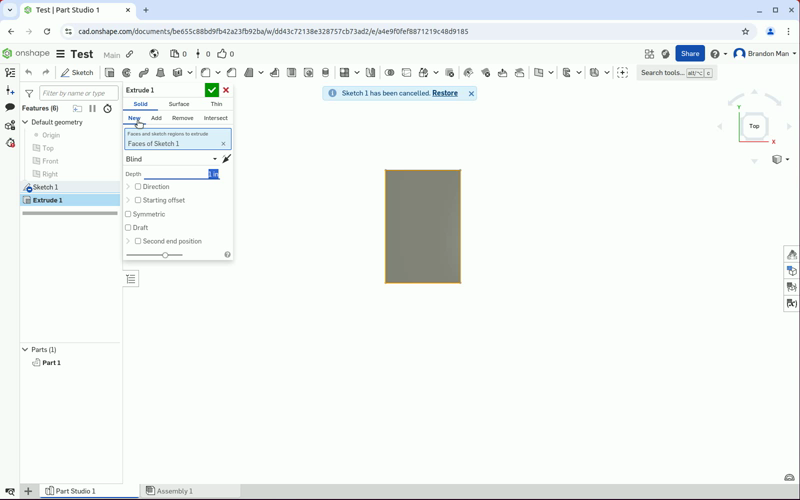
text(19.257)
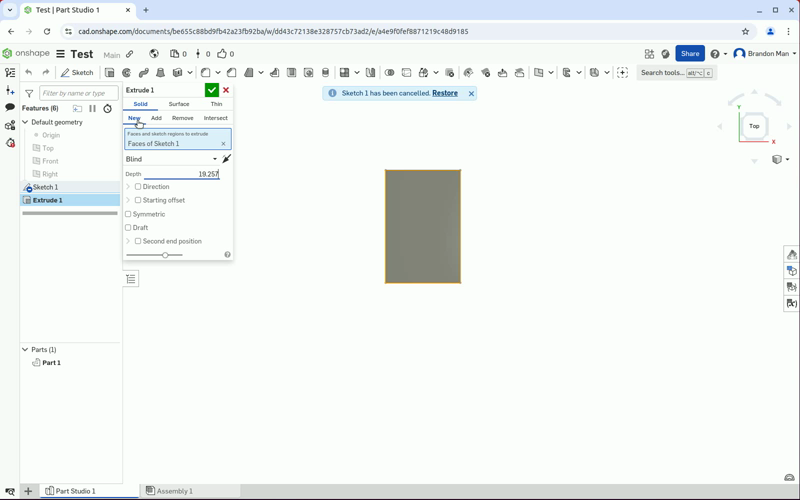
key(enter)
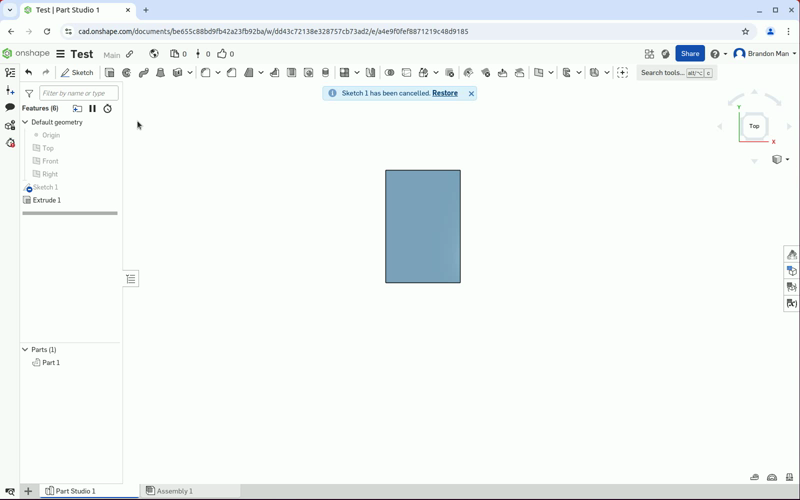
key(shift+h)
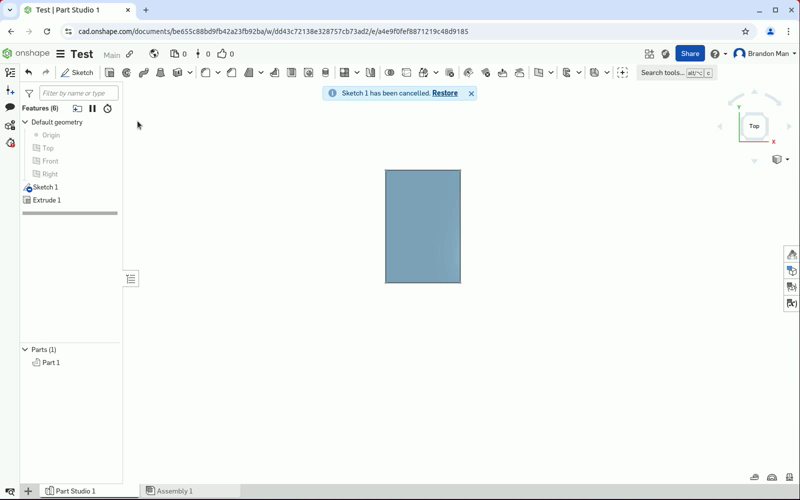
key(shift+h)
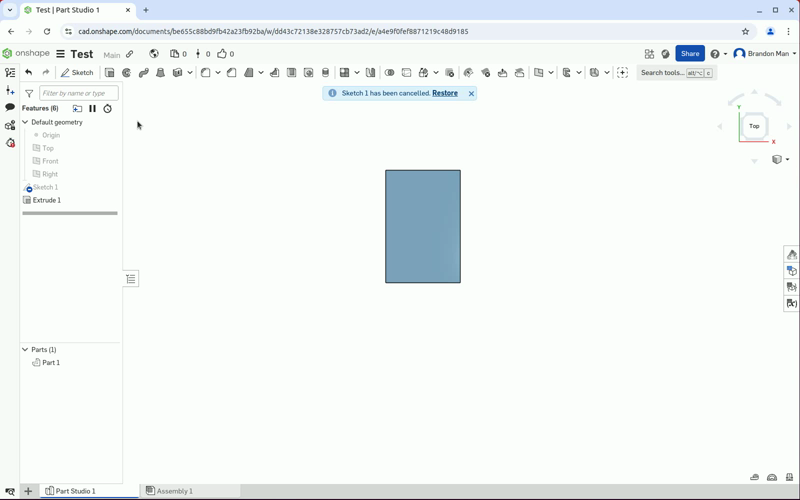
mouse_move(73, 189)
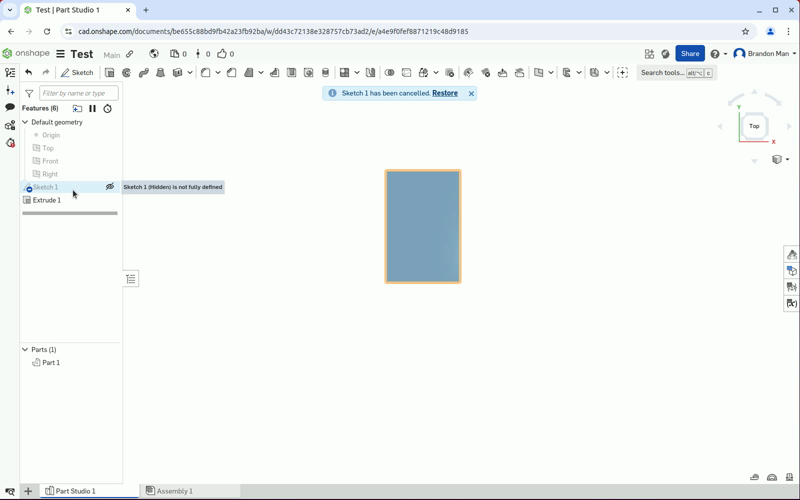
click(73, 189)
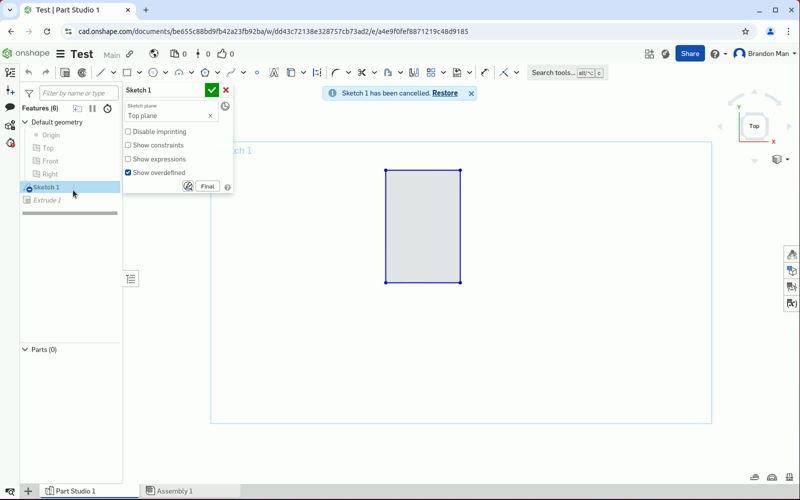
mouse_move(229, 92)
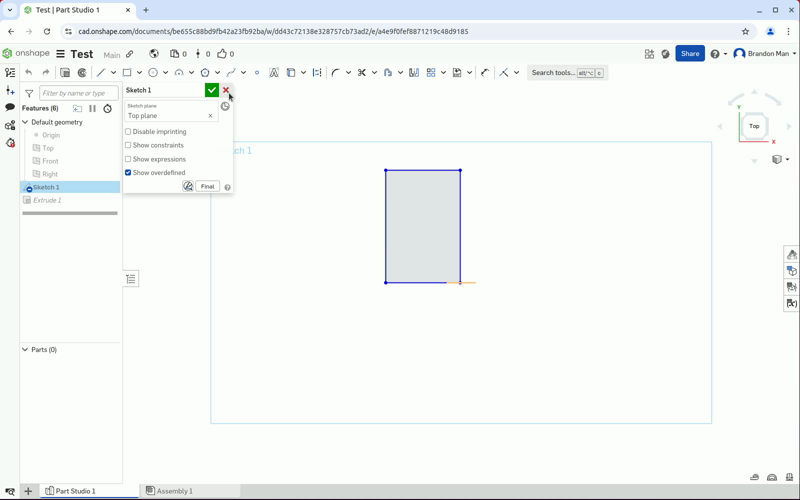
click(229, 92)
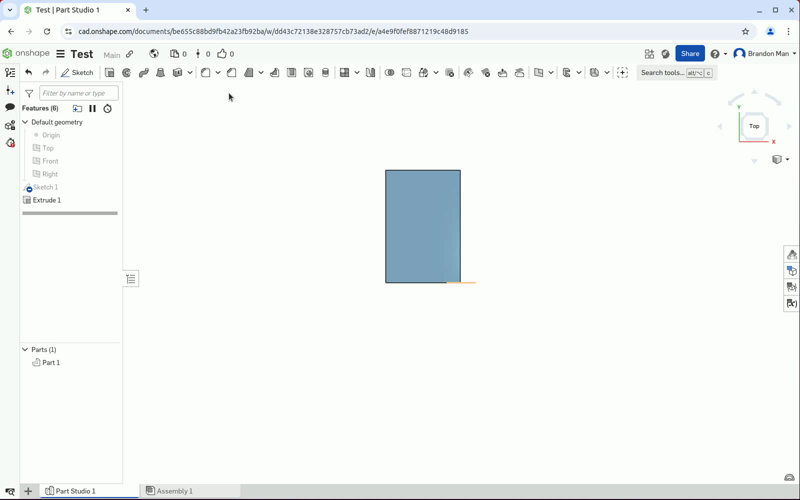
mouse_move(541, 75)
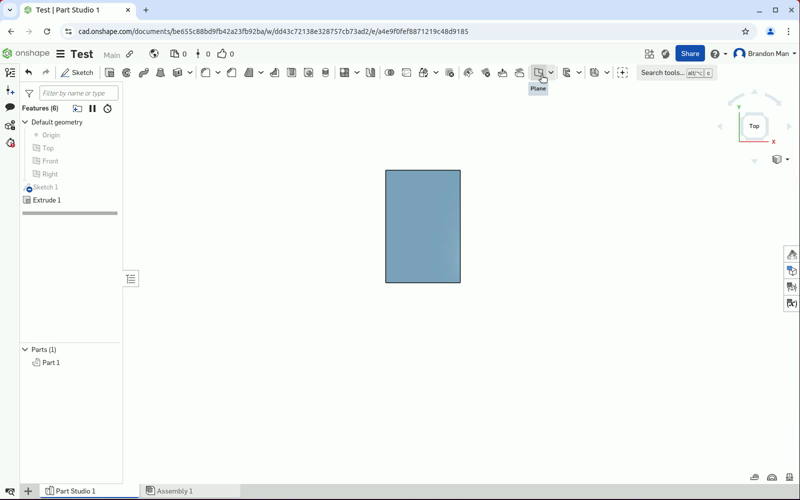
click(541, 75)
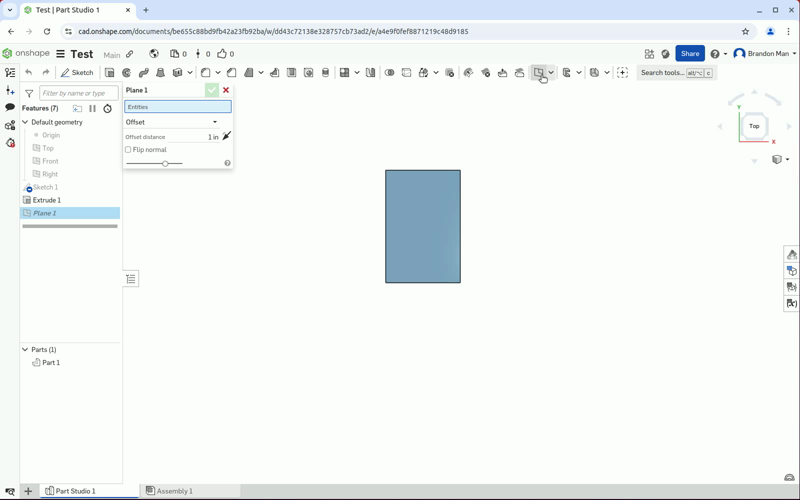
mouse_move(73, 150)
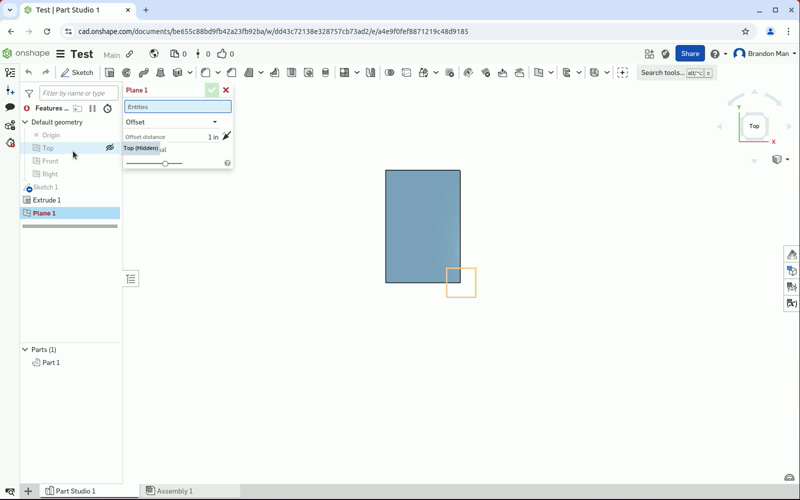
click(73, 150)
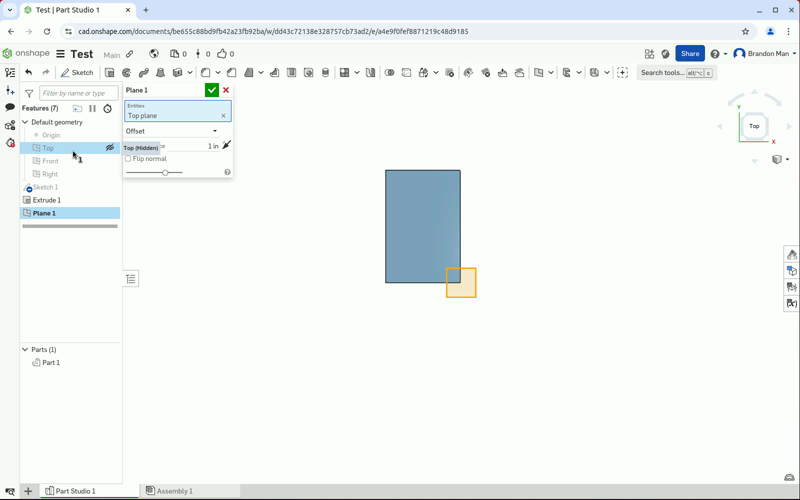
key(tab, 2)
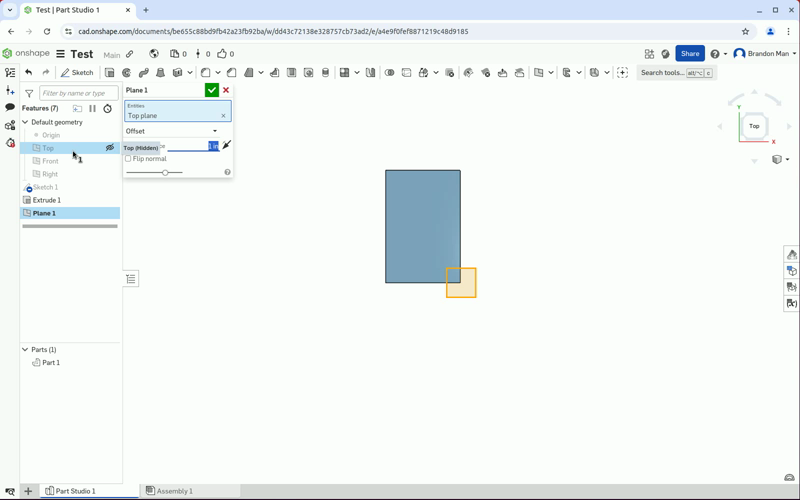
text(19.257)
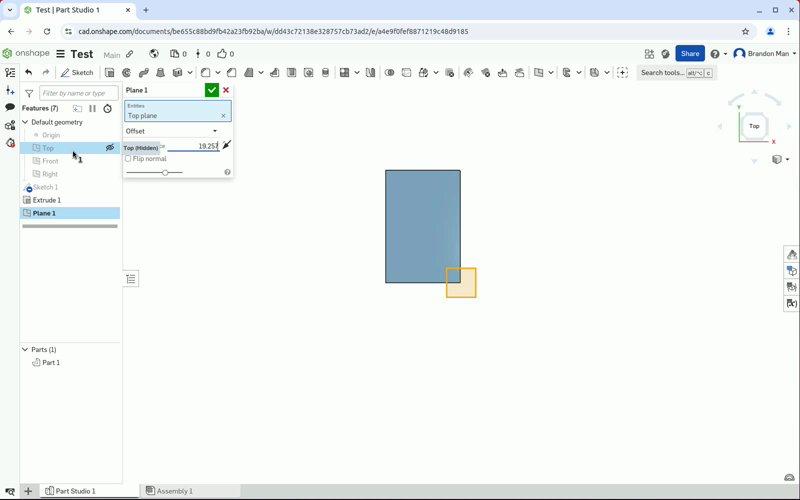
key(enter, 2)
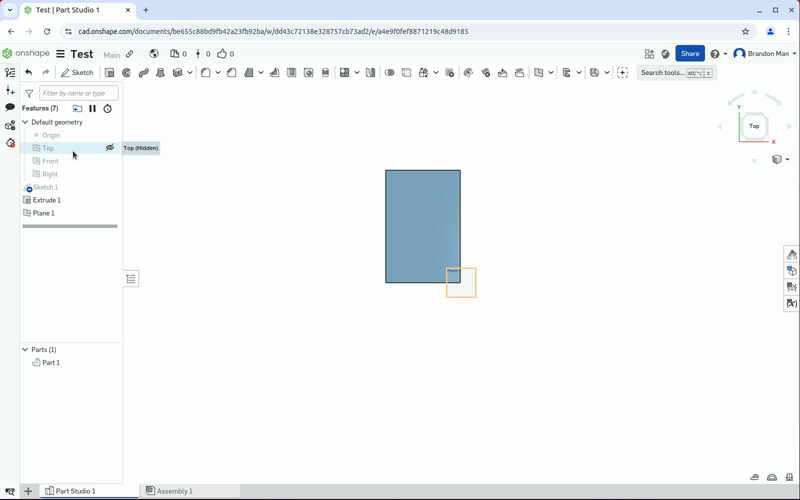
key(shift+s)
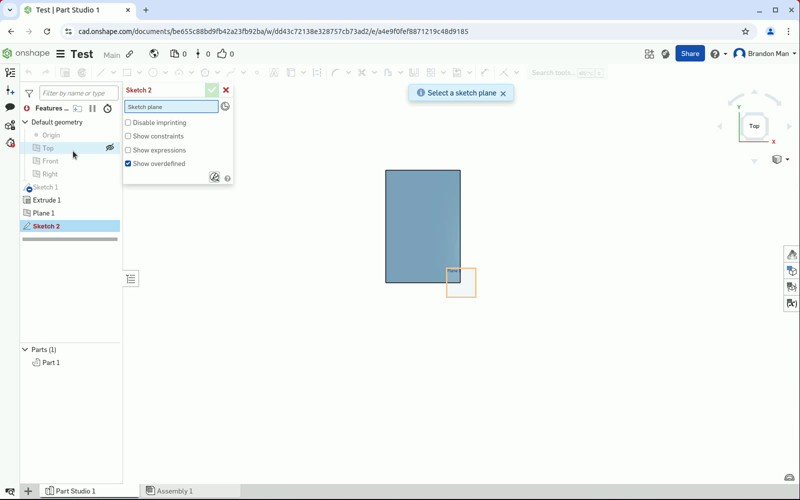
mouse_move(73, 215)
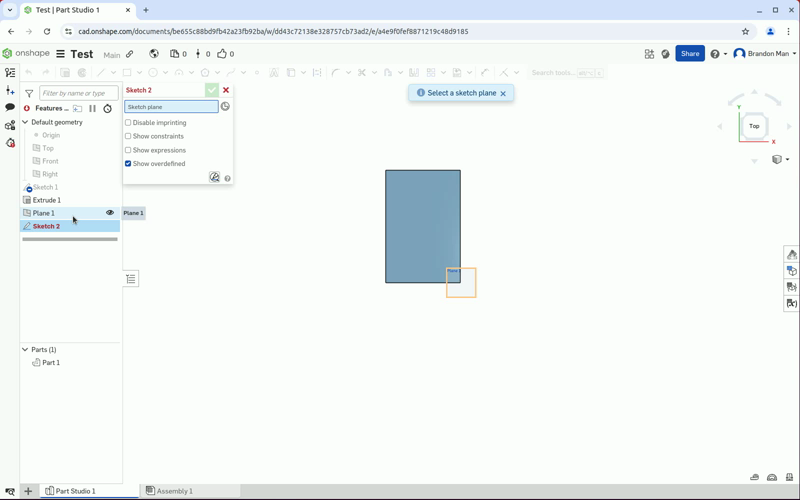
click(73, 215)
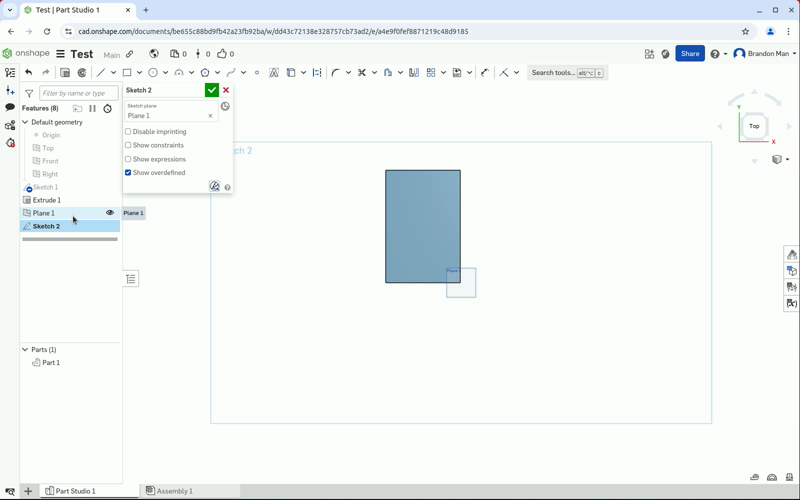
mouse_move(73, 352)
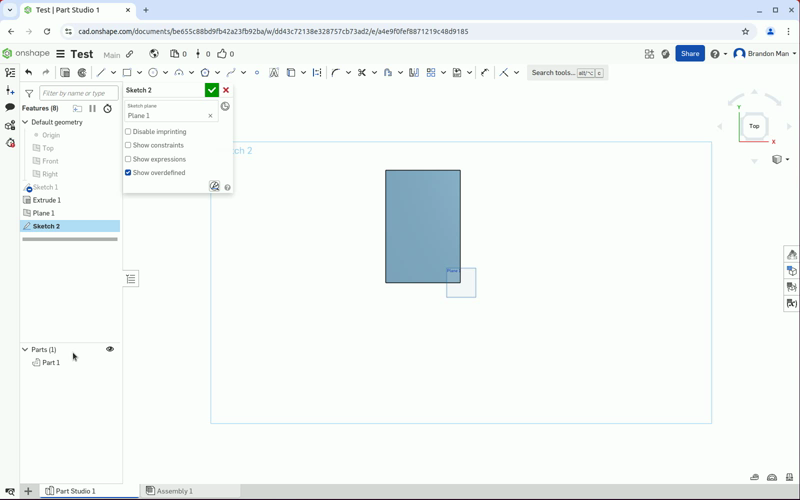
key(y)
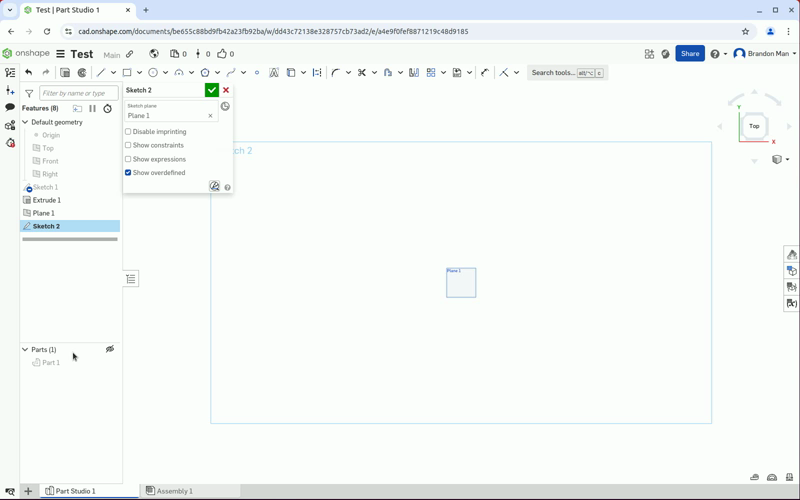
key(l)
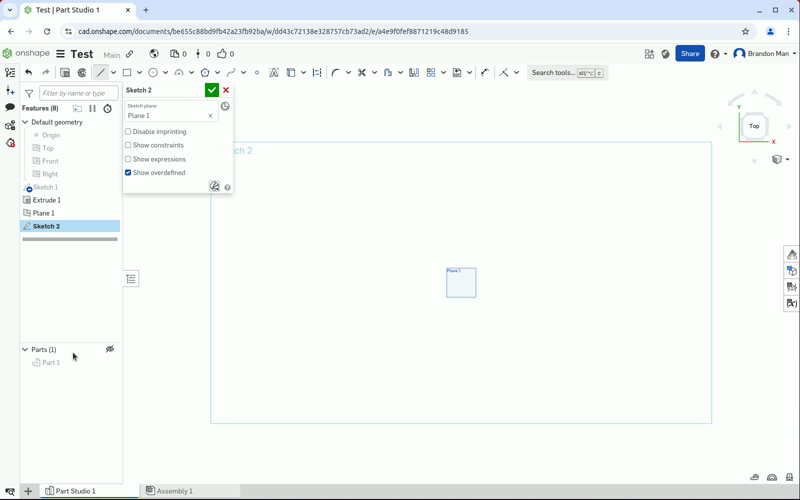
key_down(shift)
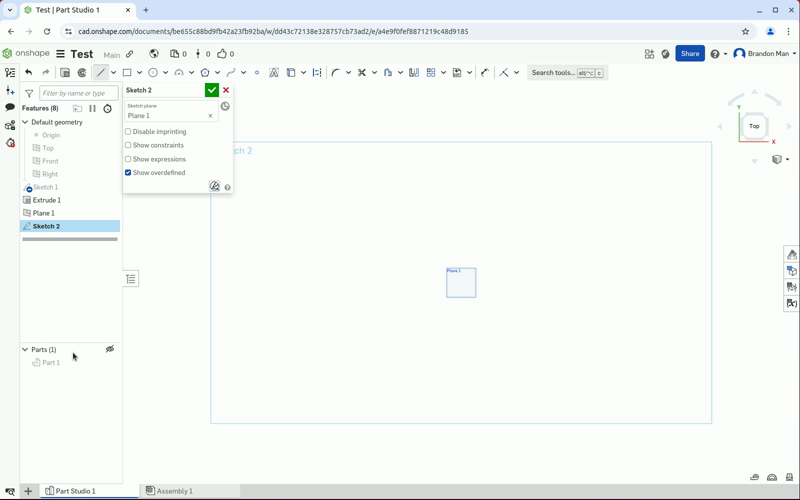
mouse_move(385, 207)
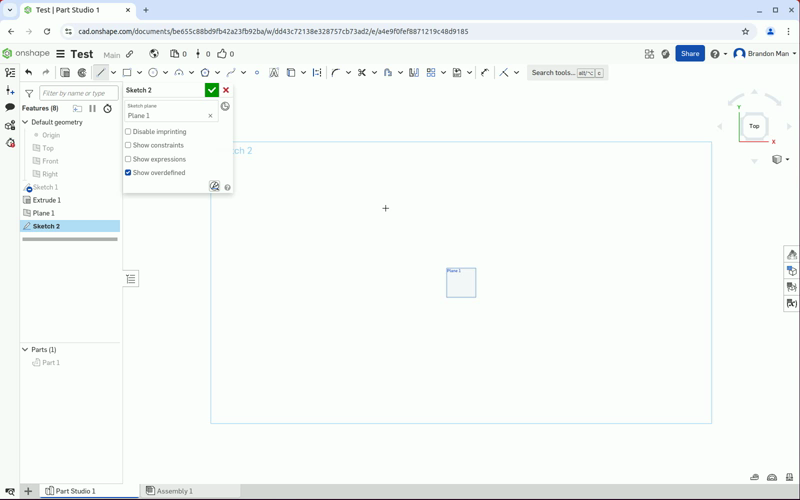
click(385, 207)
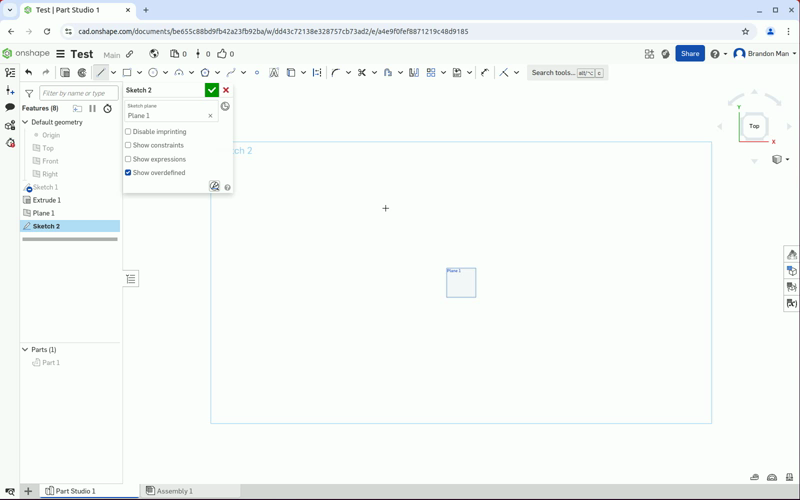
key_up(shift)
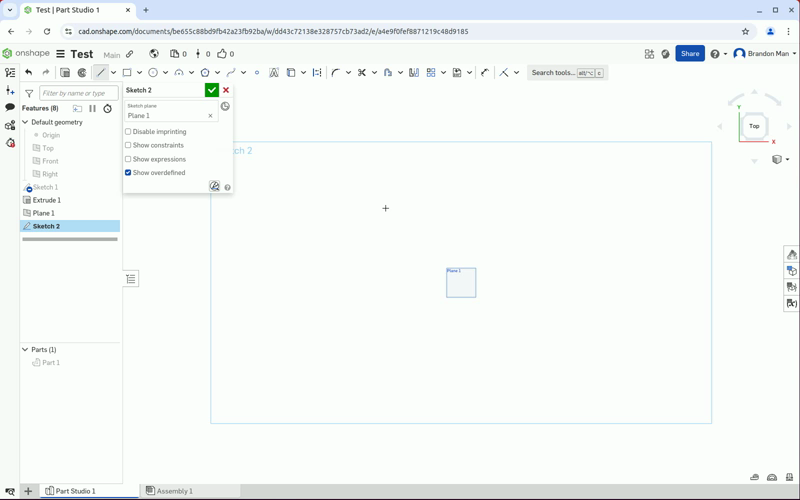
key_down(shift)
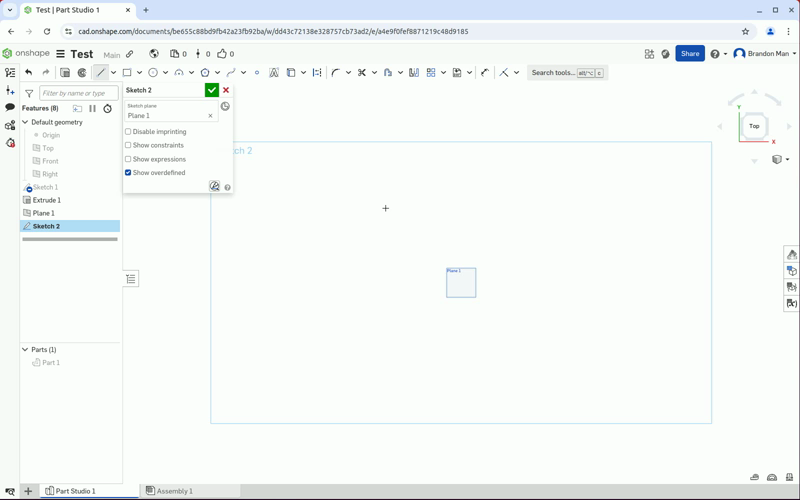
mouse_move(461, 207)
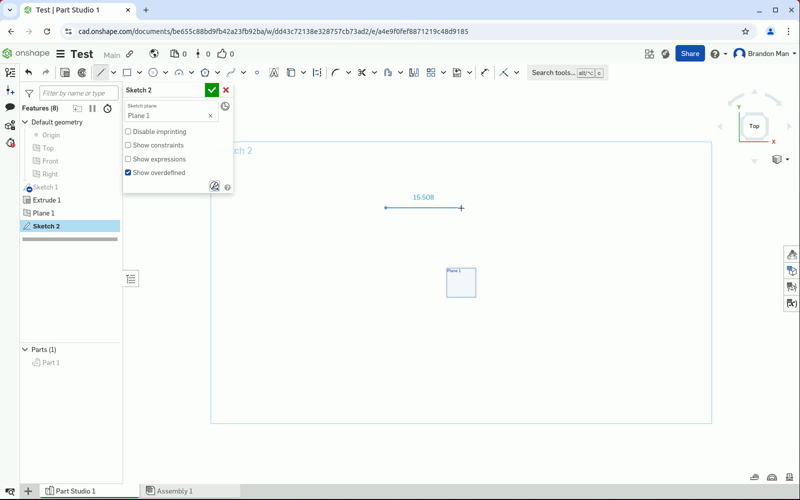
click(461, 207)
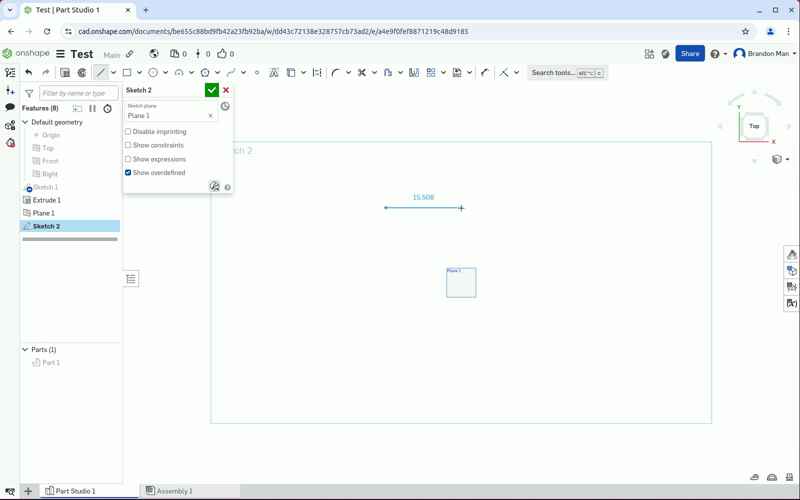
key_up(shift)
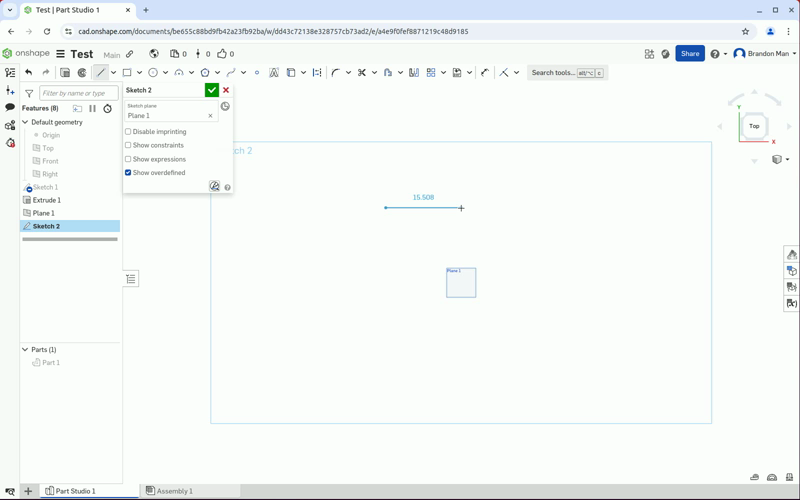
key_down(shift)
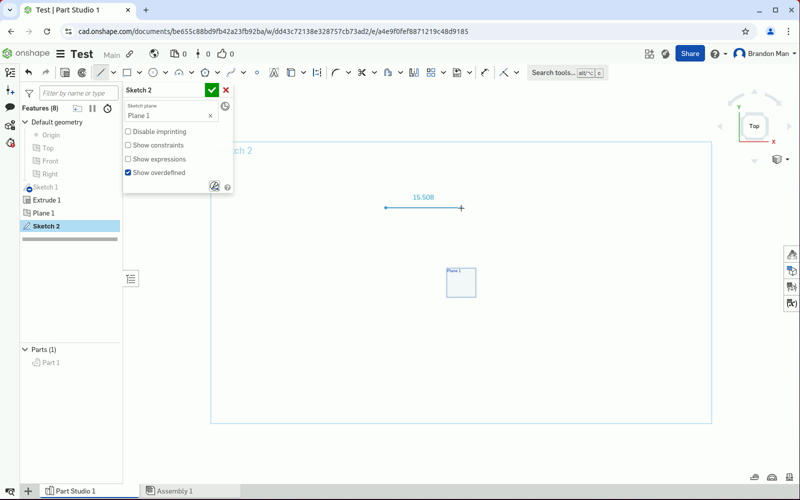
mouse_move(491, 207)
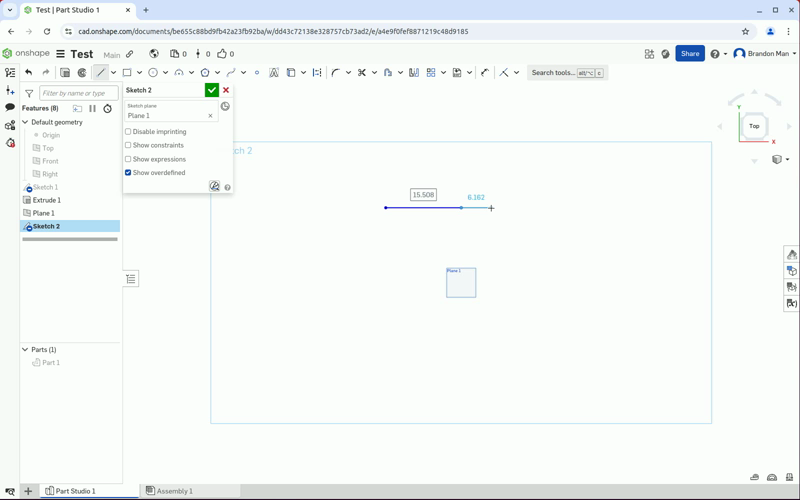
mouse_move(461, 169)
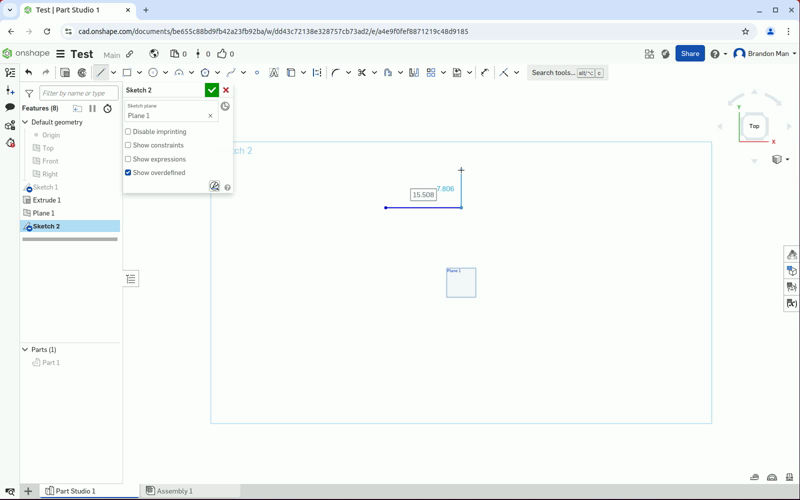
click(461, 169)
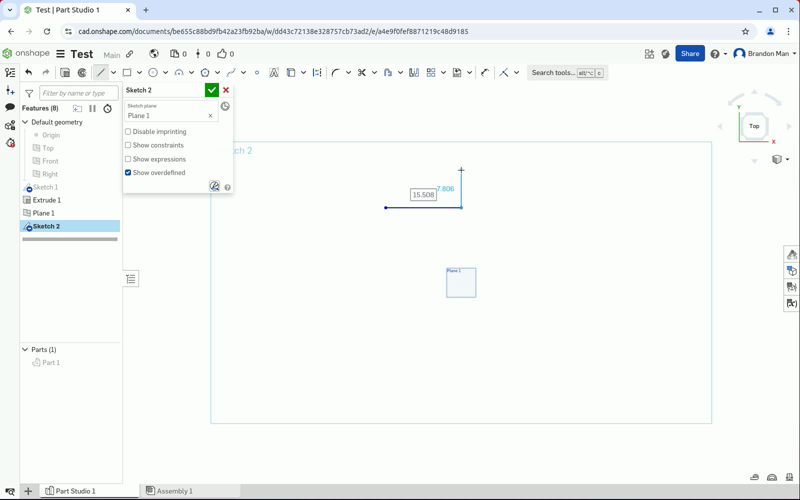
key_up(shift)
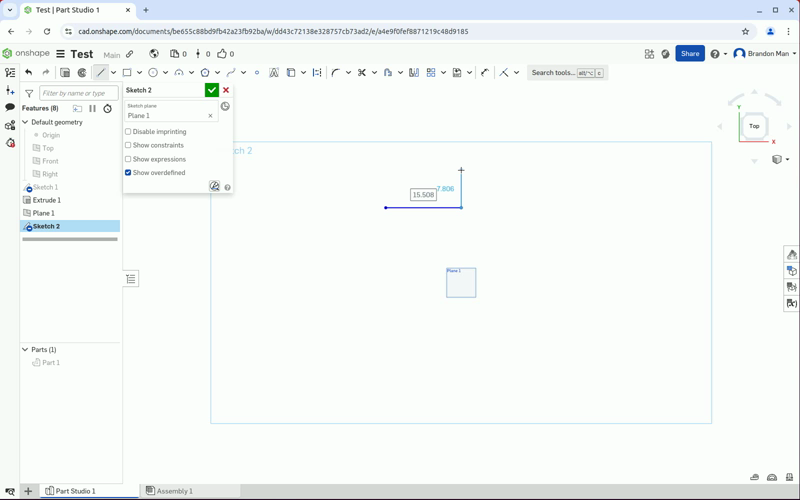
key_down(shift)
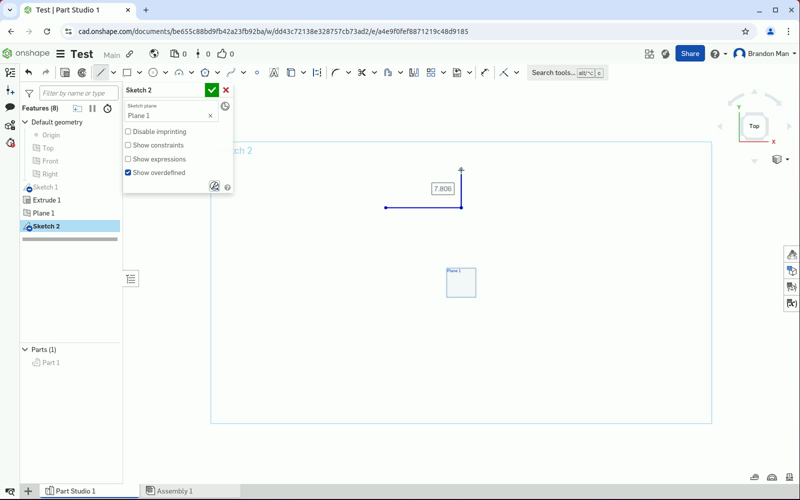
mouse_move(385, 169)
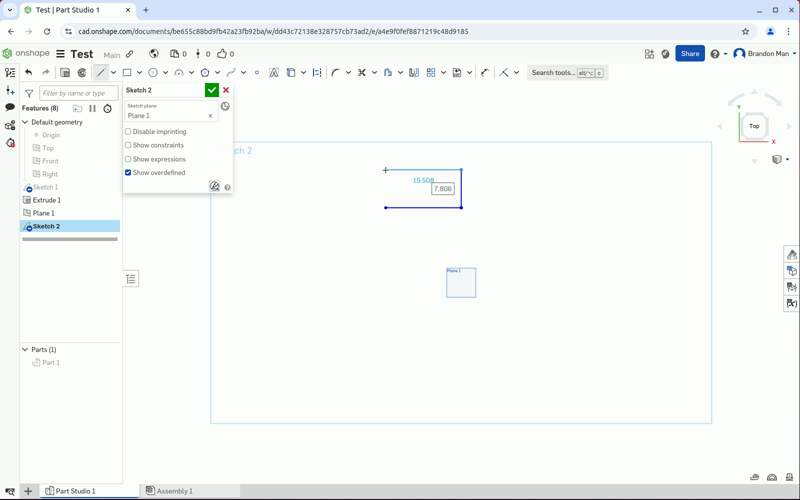
click(385, 169)
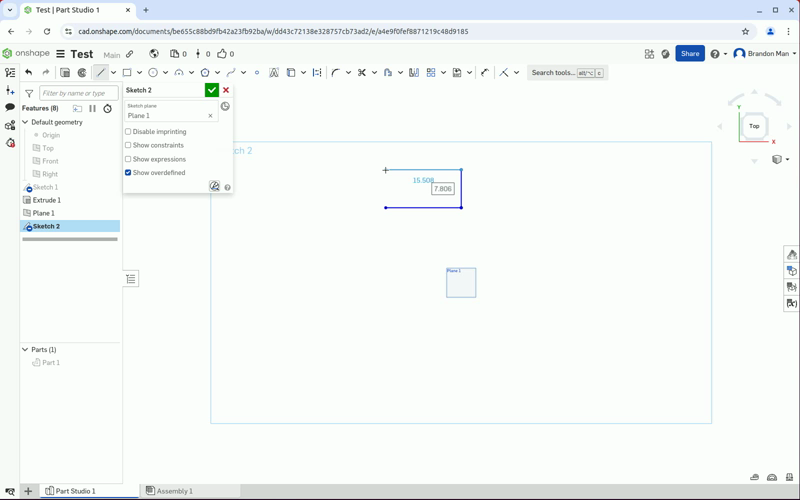
key_up(shift)
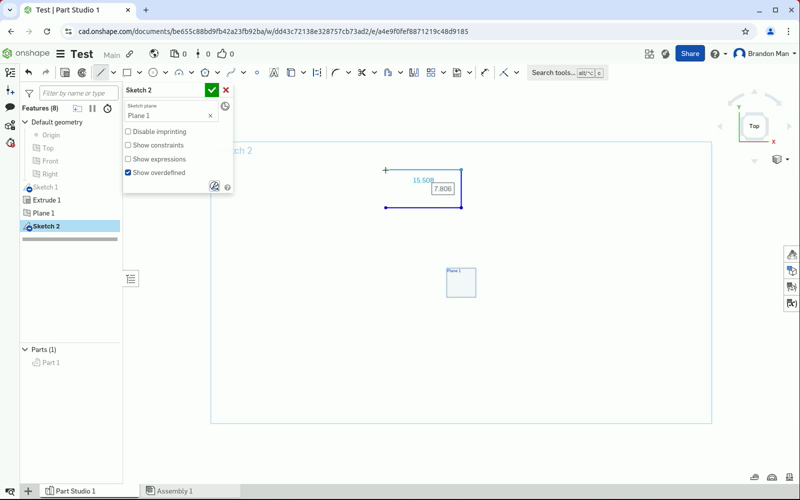
mouse_move(415, 169)
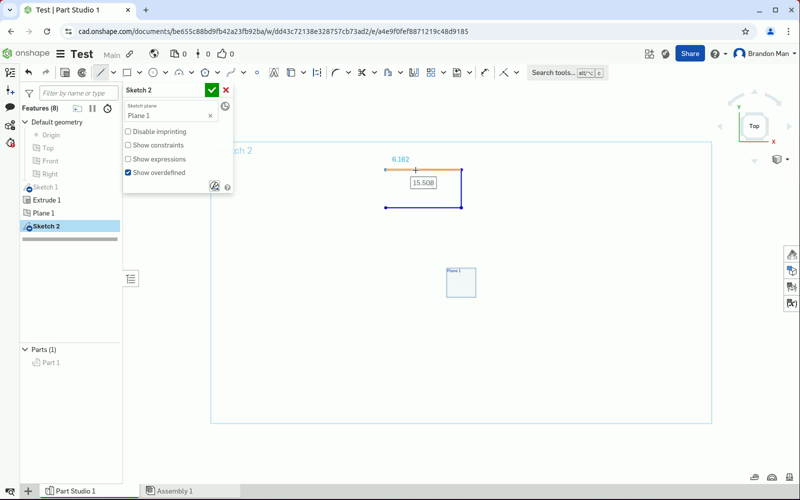
key_down(shift)
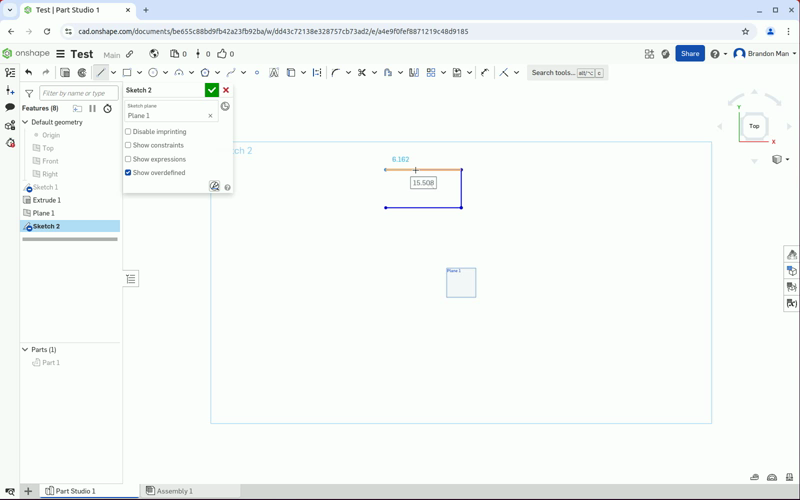
mouse_move(385, 207)
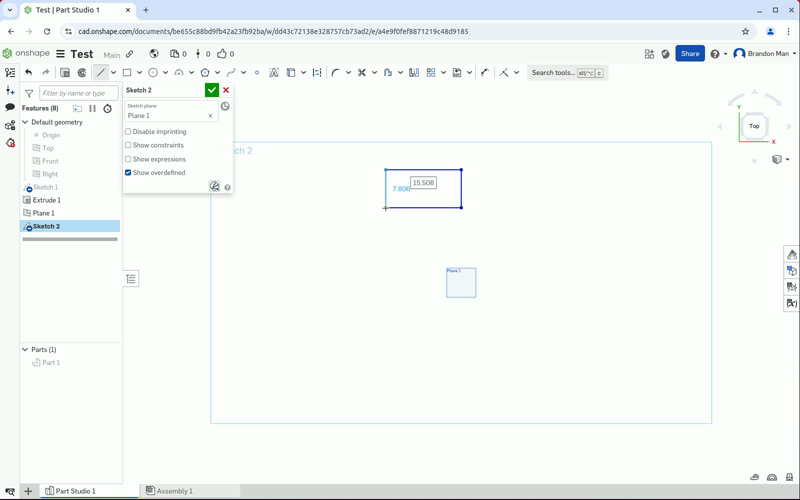
key_up(shift)
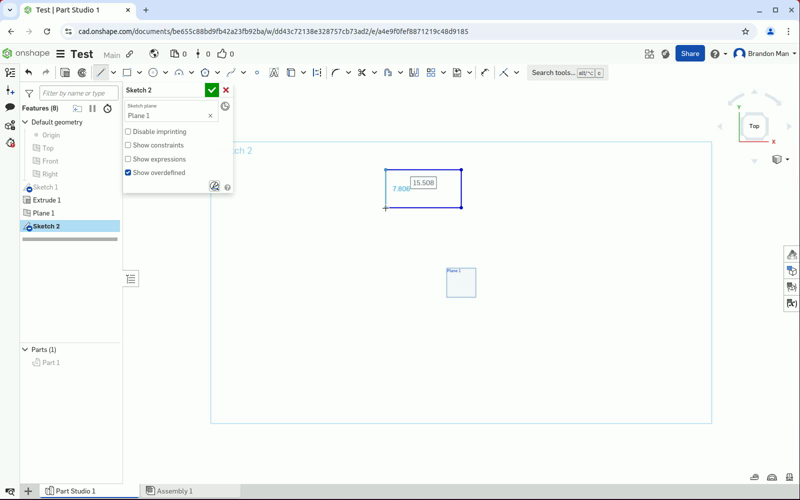
click(385, 207)
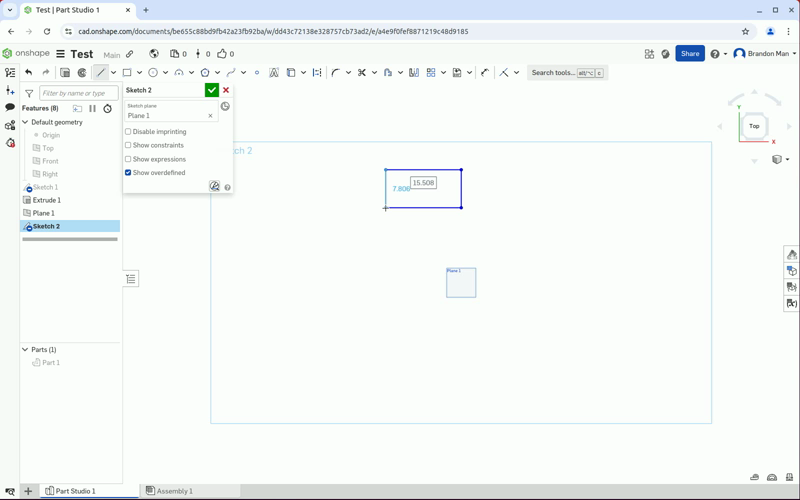
key(esc)
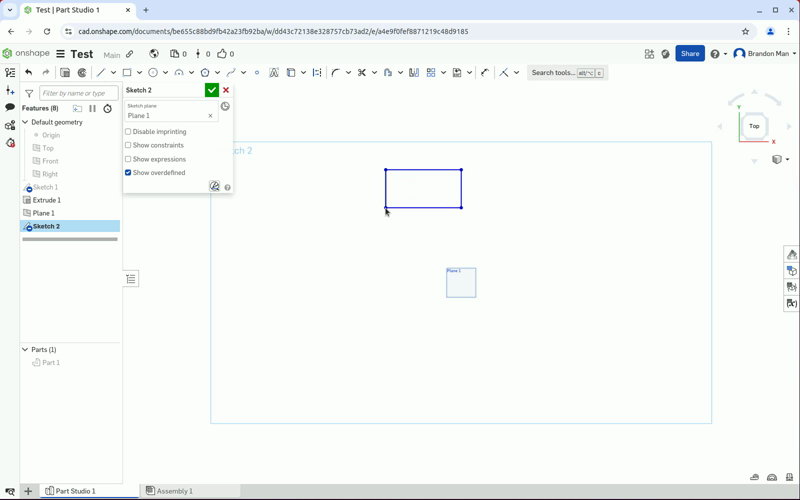
mouse_move(425, 178)
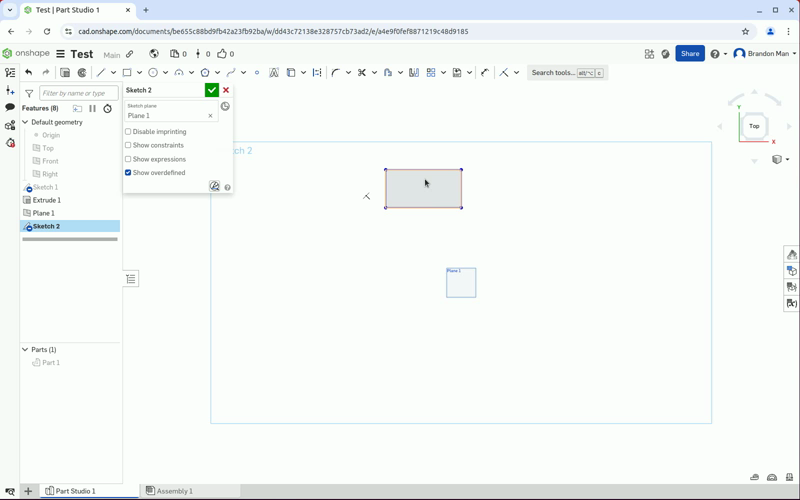
click(425, 178)
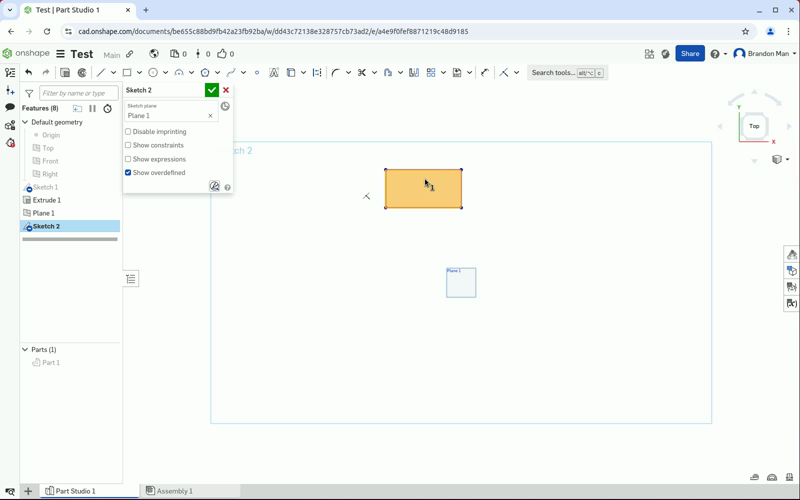
mouse_move(73, 352)
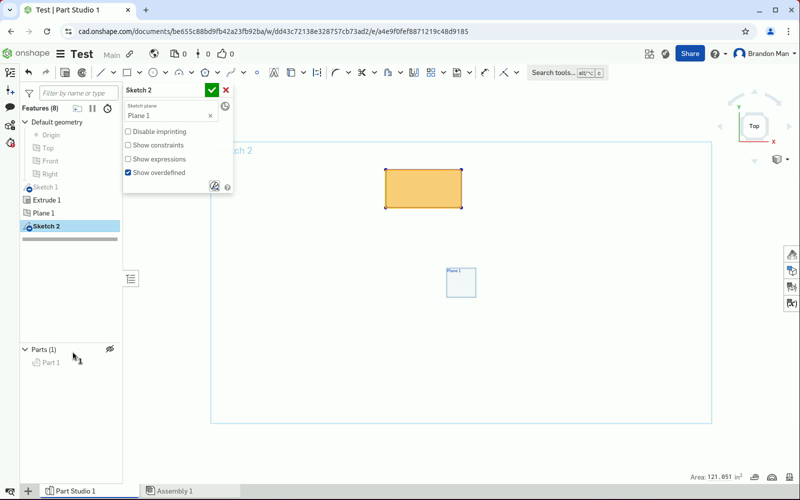
key(shift+y)
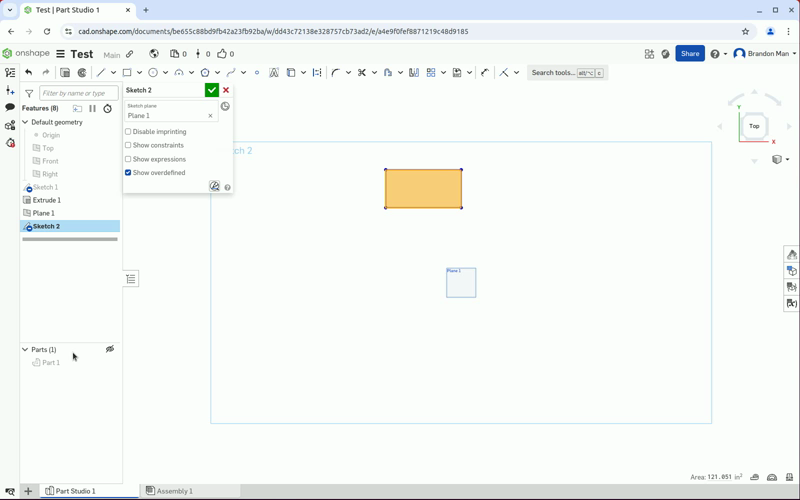
key(shift+e)
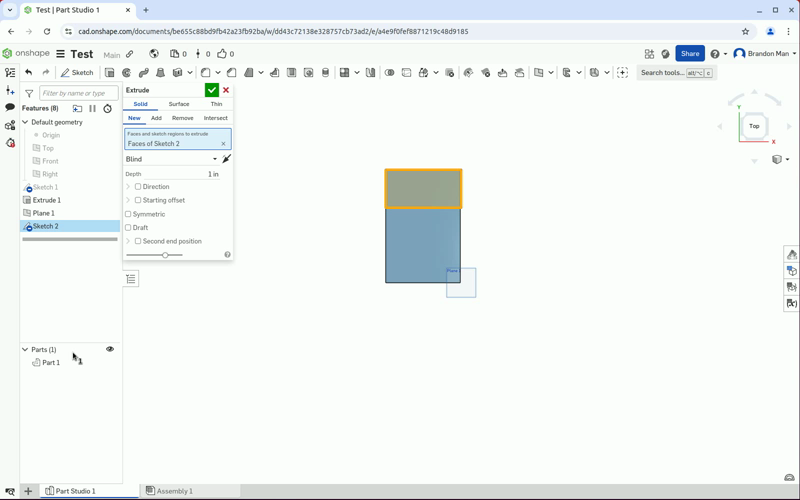
mouse_move(143, 106)
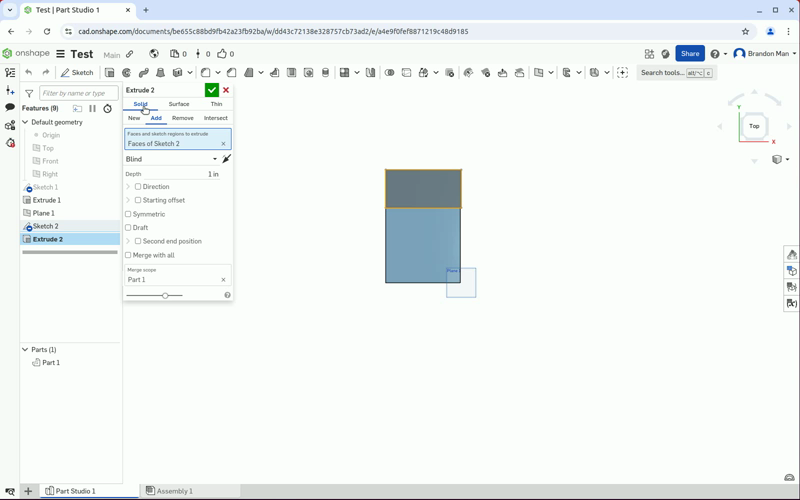
click(143, 106)
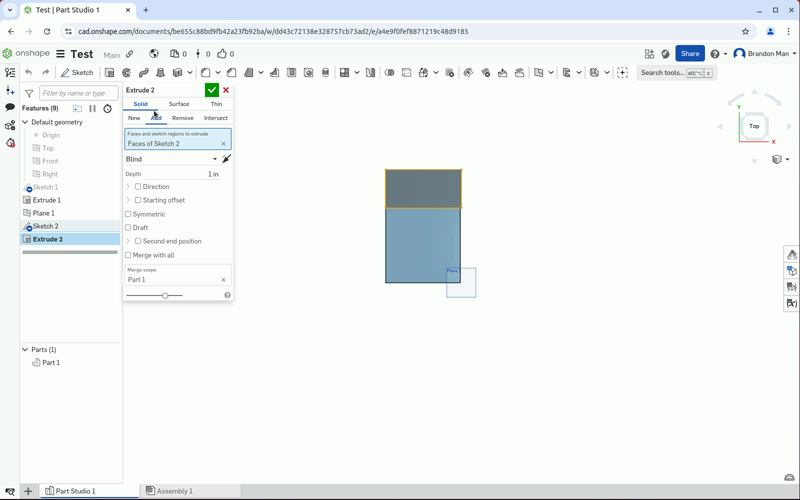
mouse_move(186, 120)
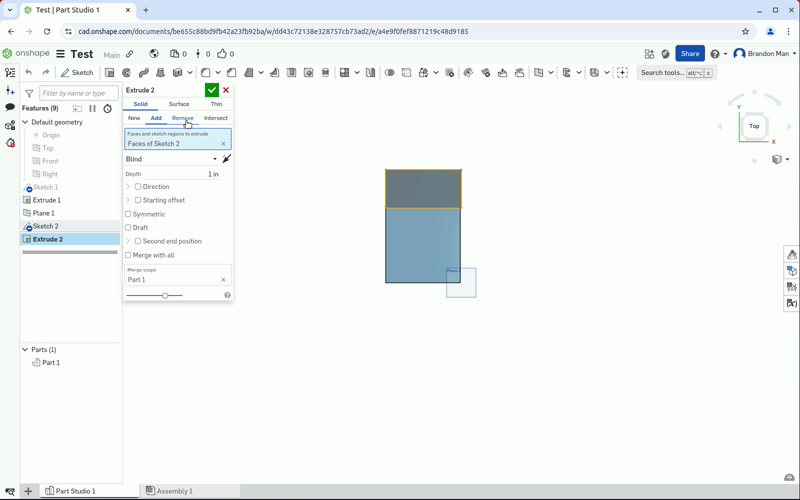
click(186, 120)
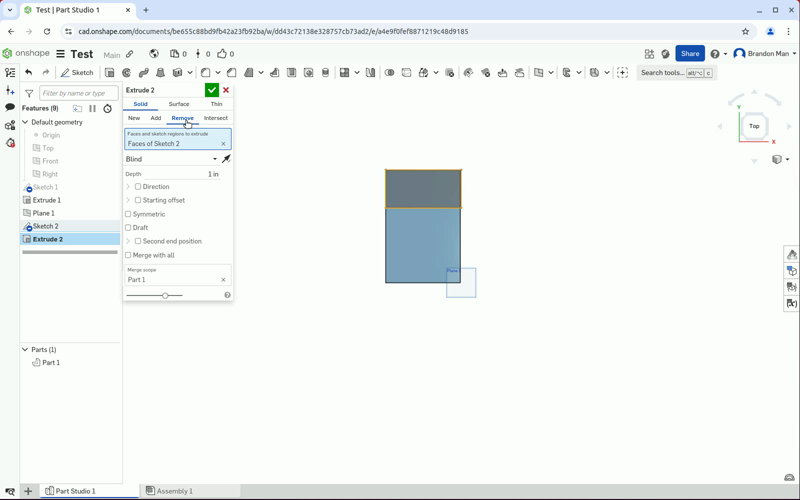
key(tab, 4)
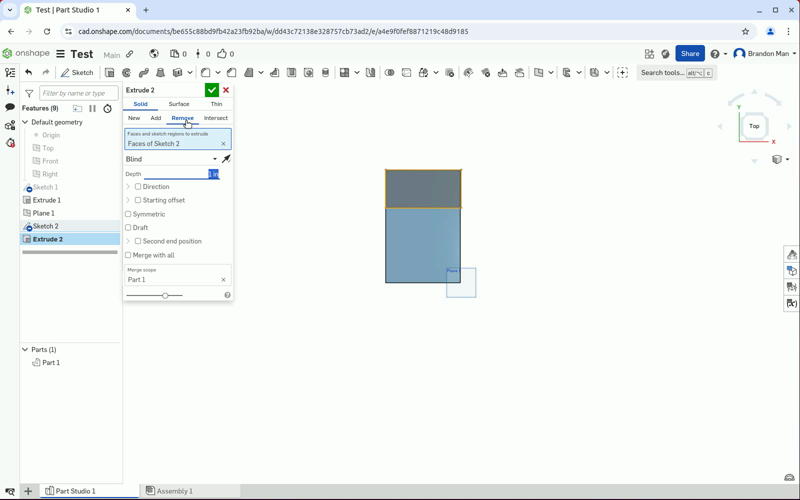
text(9.628)
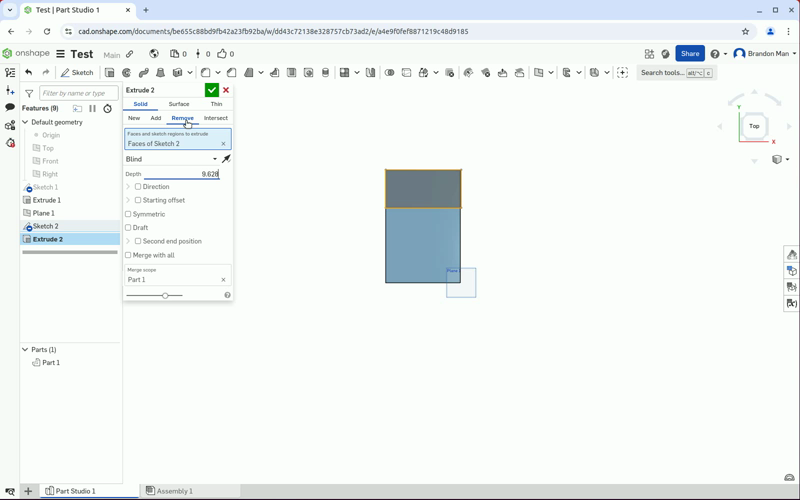
key(tab, 6)
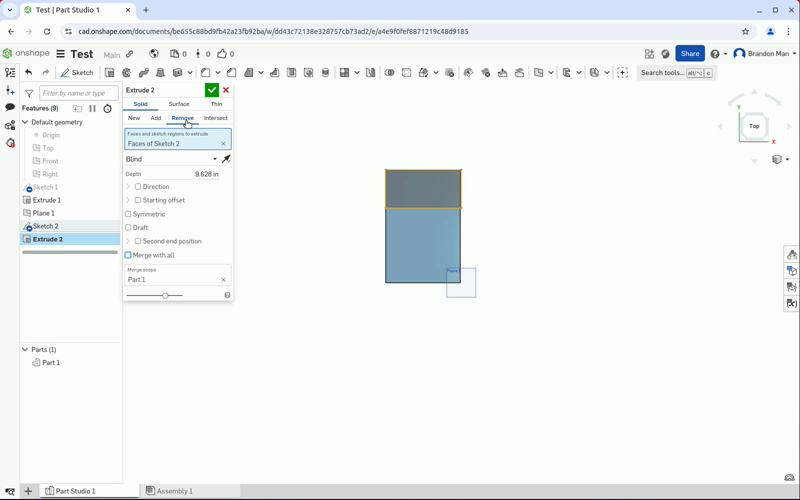
key(space)
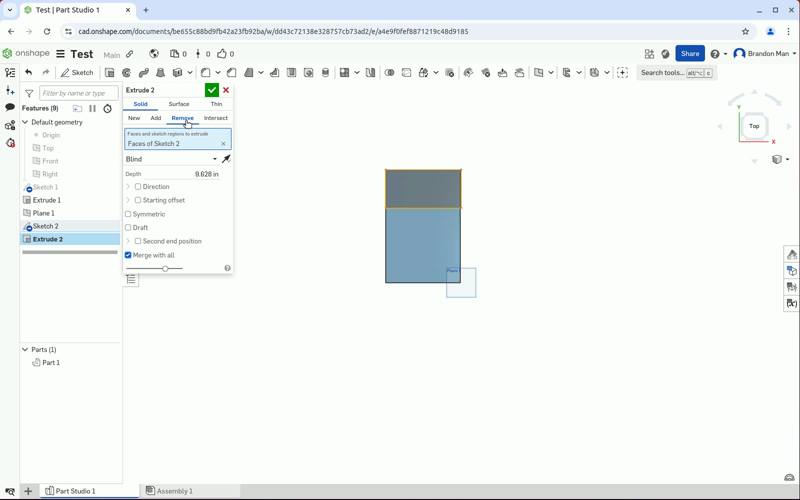
key(enter)
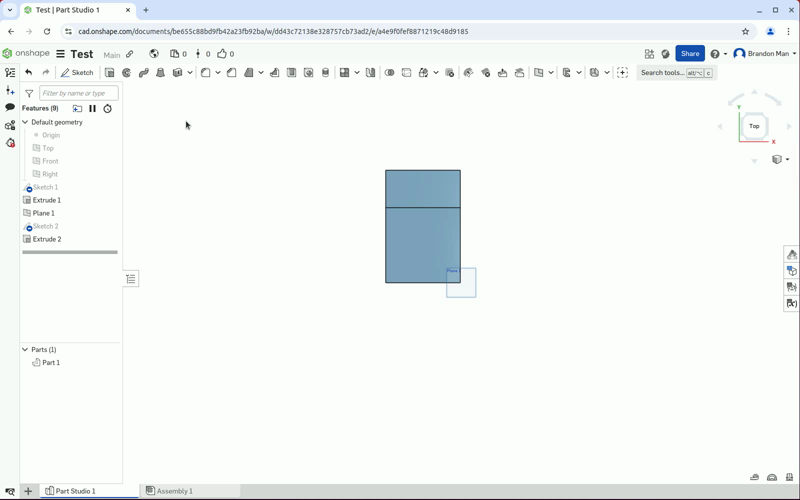
key(shift+h)
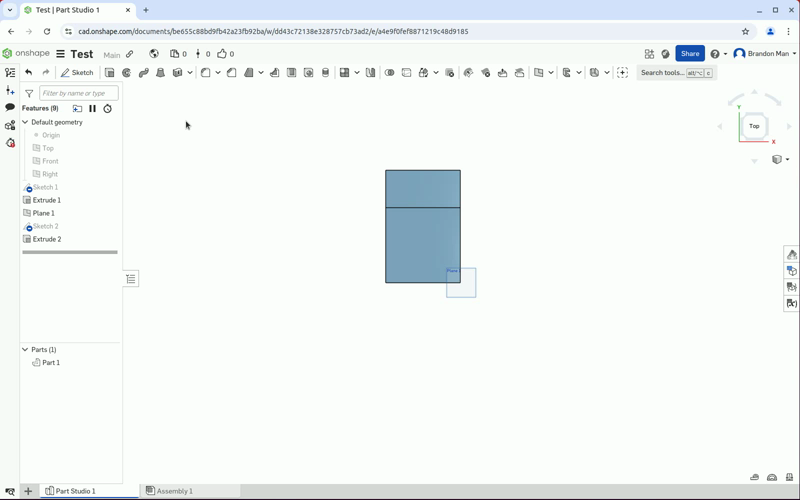
key(shift+h)
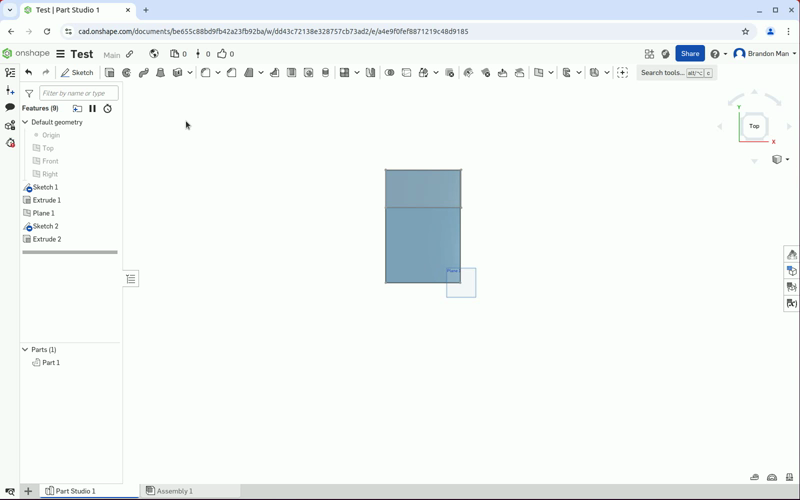
key(shift+7)
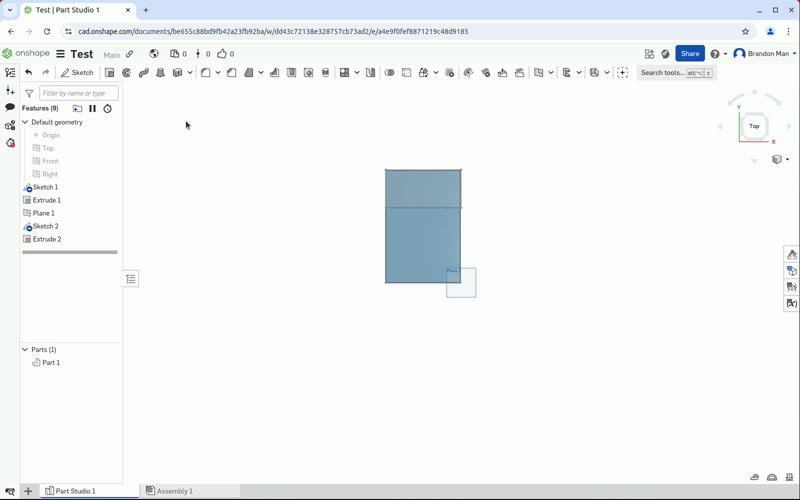
key(up, 3)
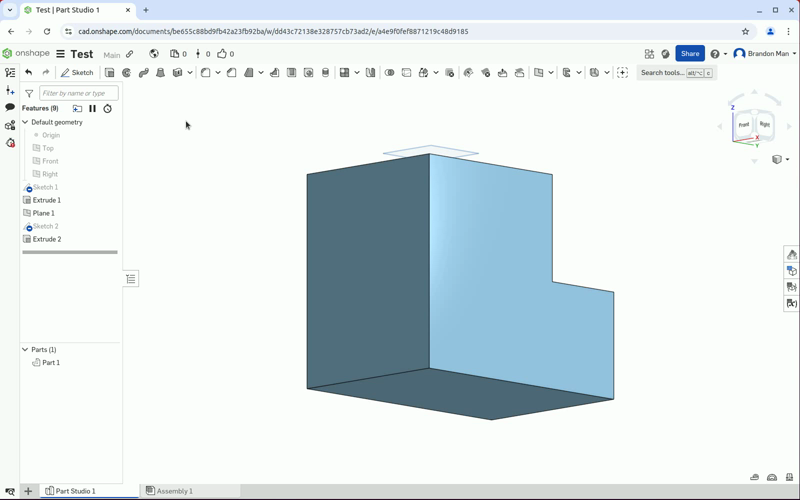
key(left, 3)
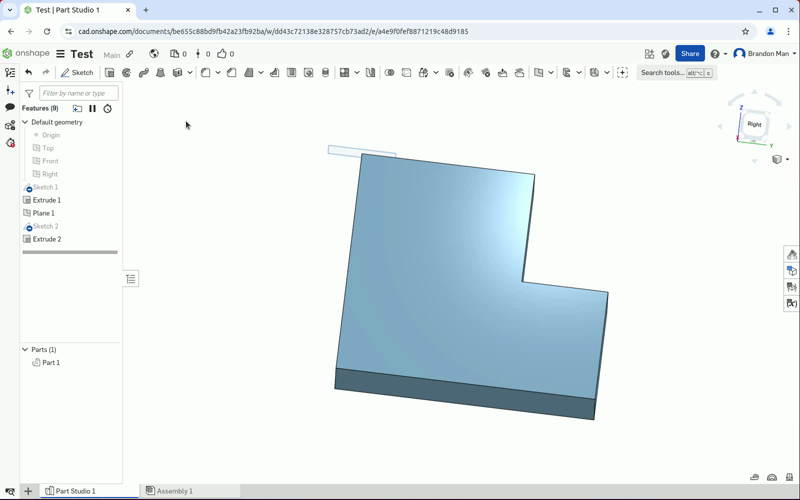
key(right, 3)
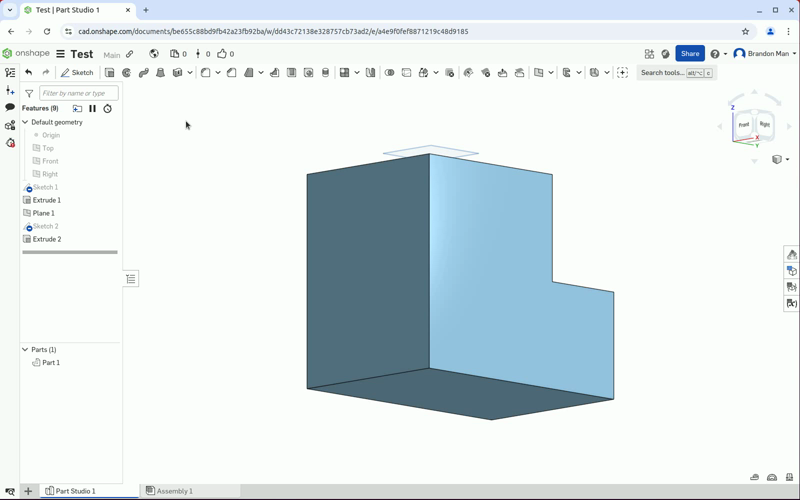
key(down, 3)
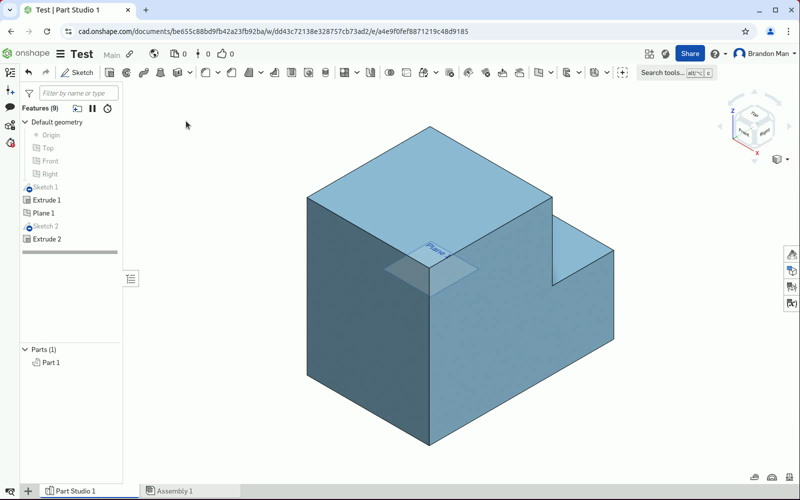
mouse_move(73, 189)
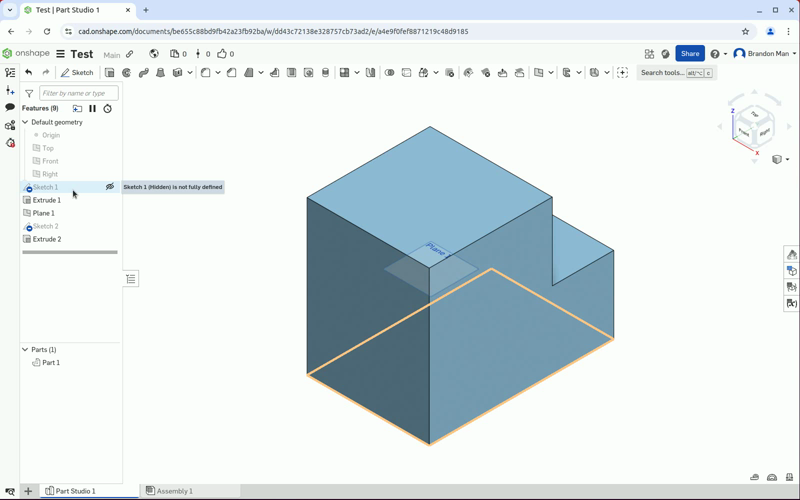
click(73, 189)